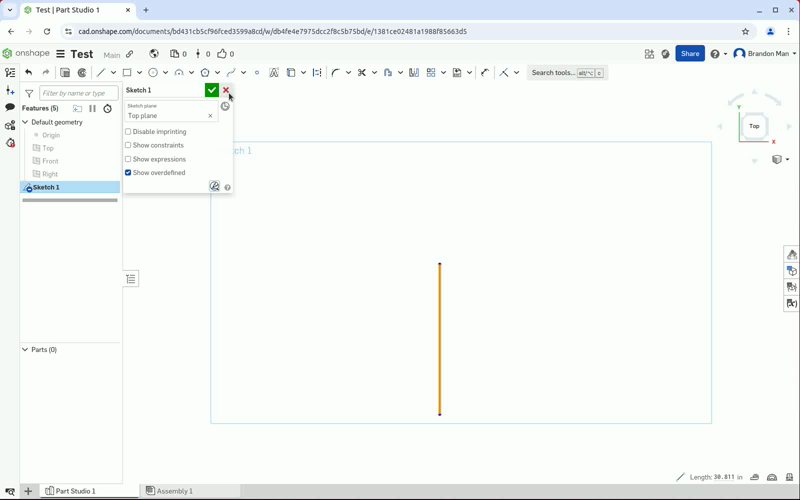
key(shift+h)
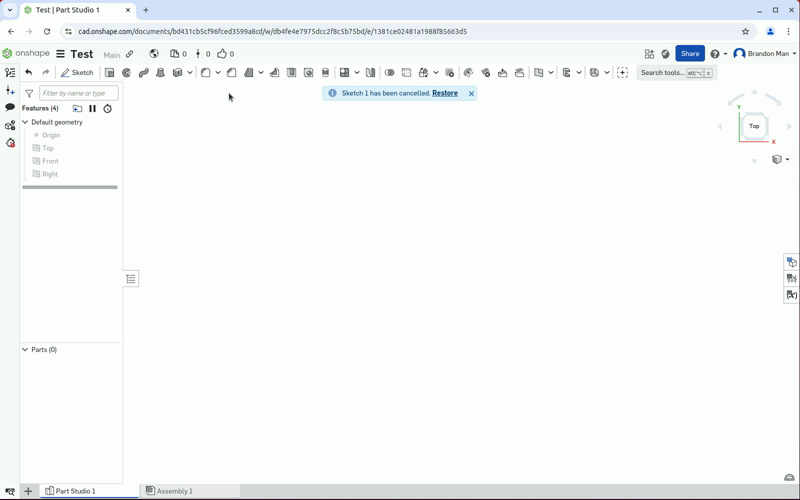
mouse_move(73, 352)
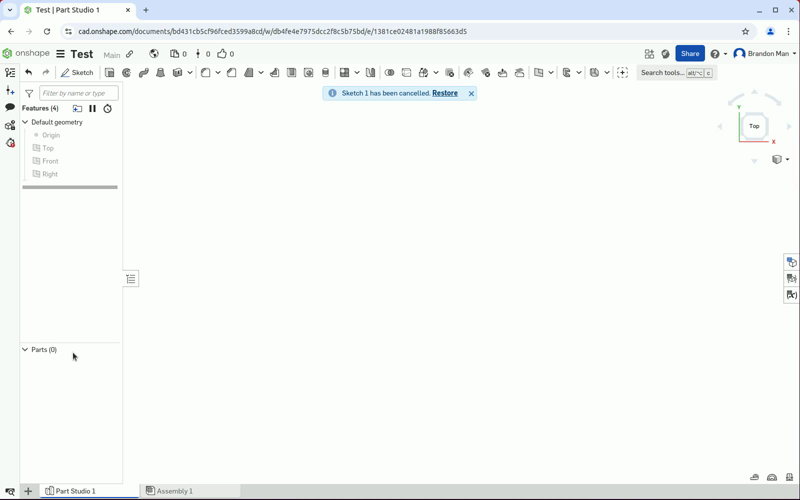
key(y)
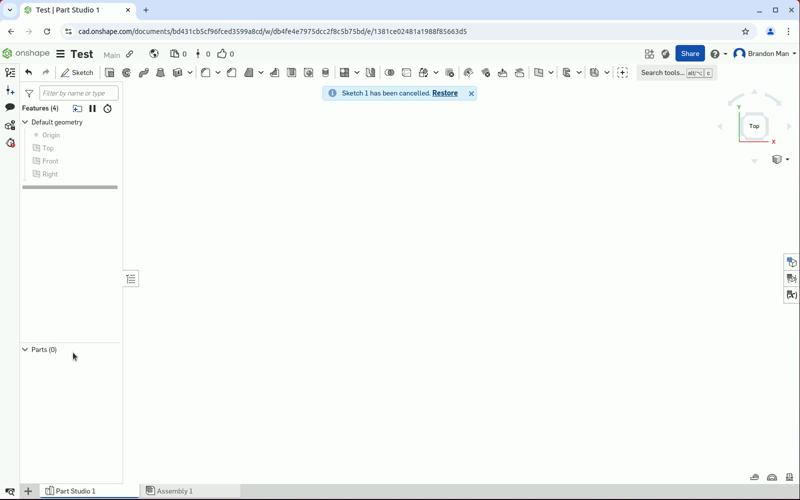
key(shift+p)
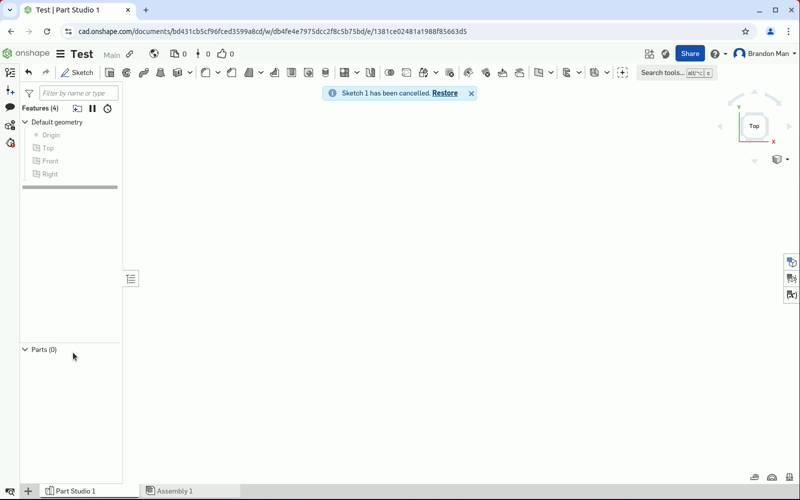
key(space)
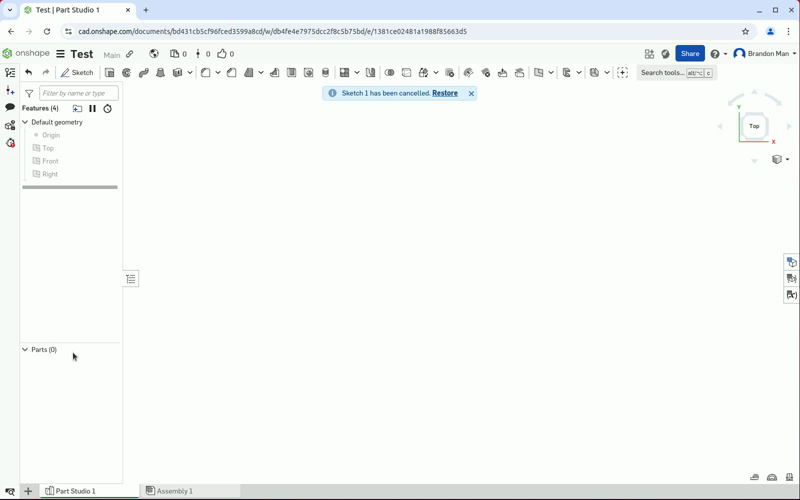
key_down(shift)
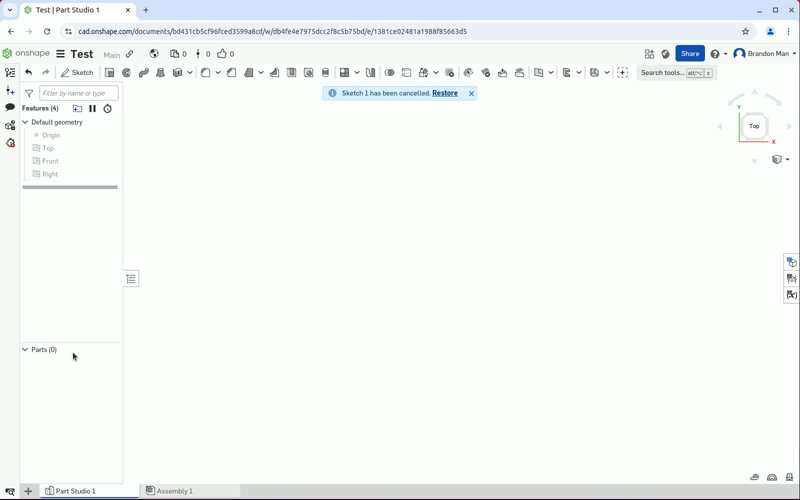
key(up)
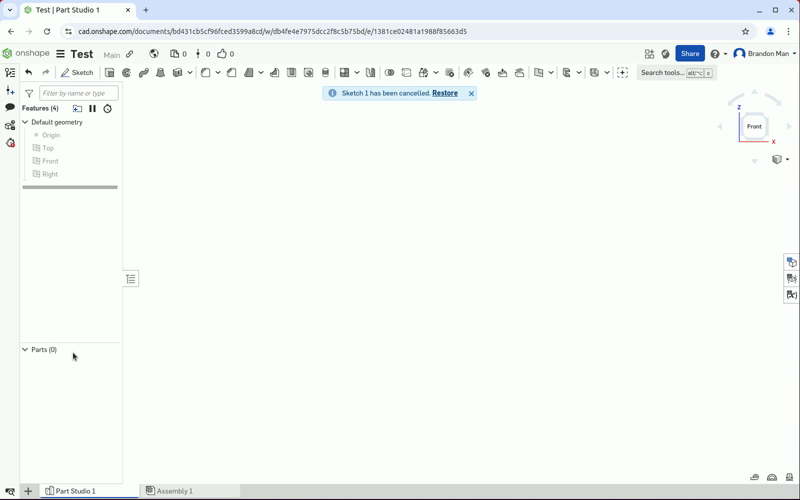
key_up(shift)
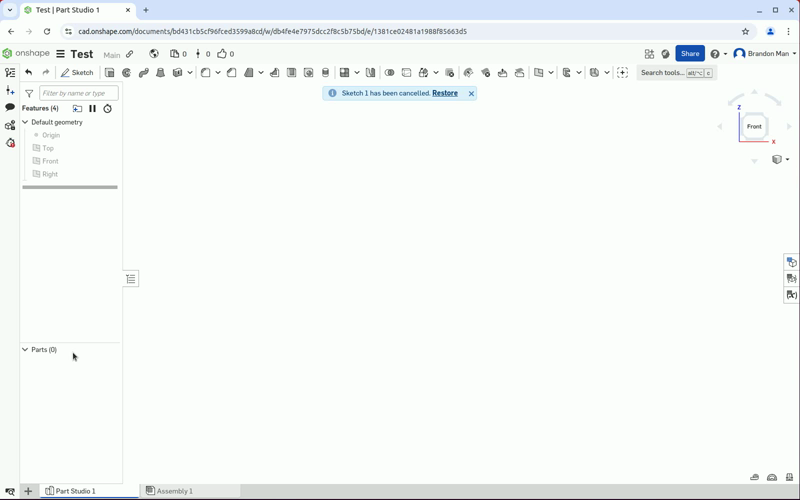
mouse_move(73, 352)
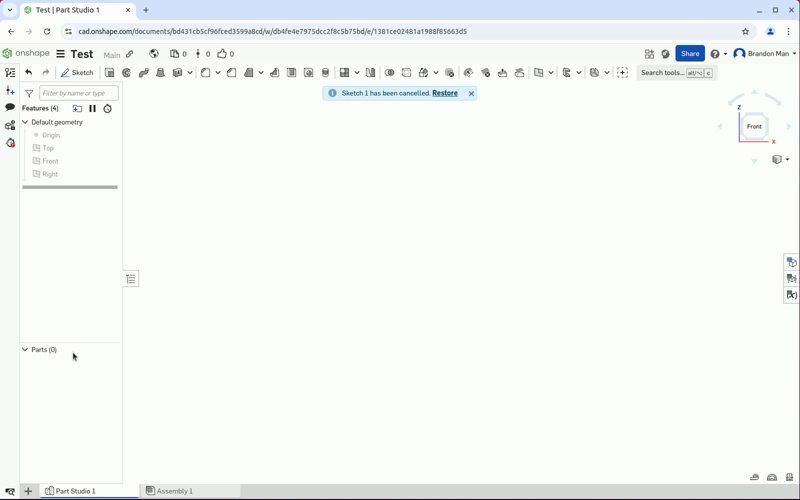
key(shift+y)
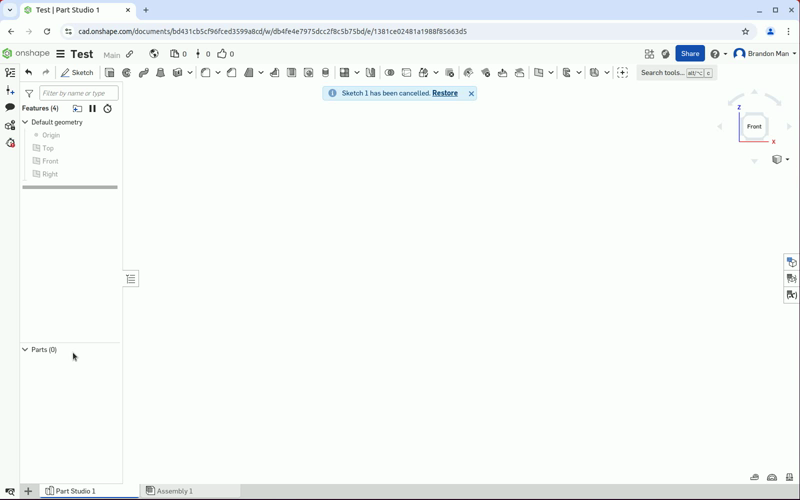
key(shift+s)
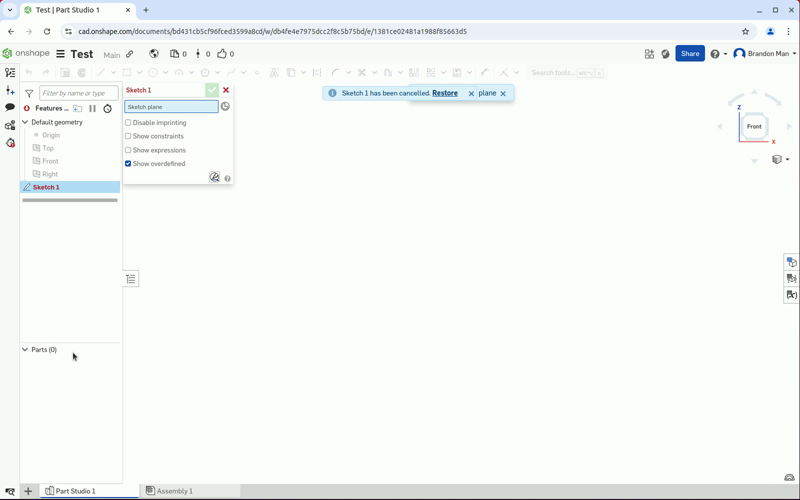
mouse_move(73, 163)
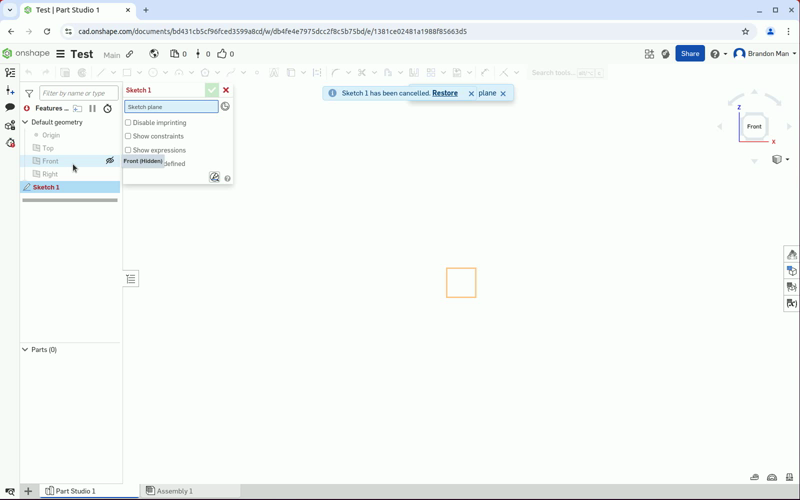
click(73, 163)
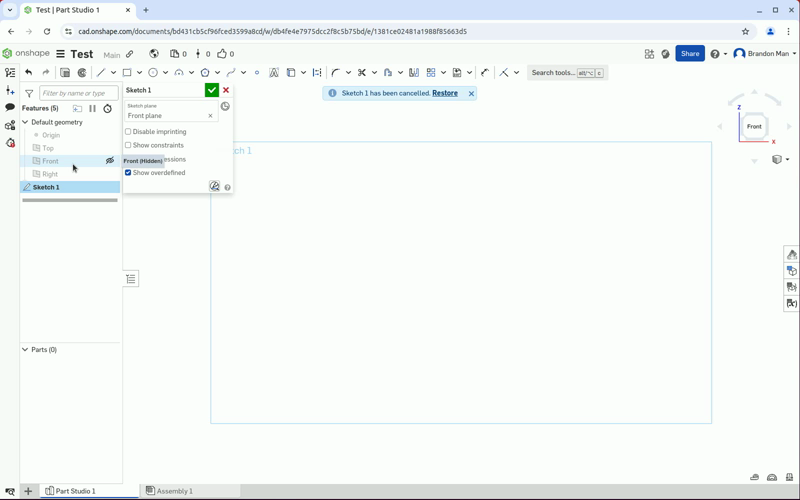
mouse_move(73, 352)
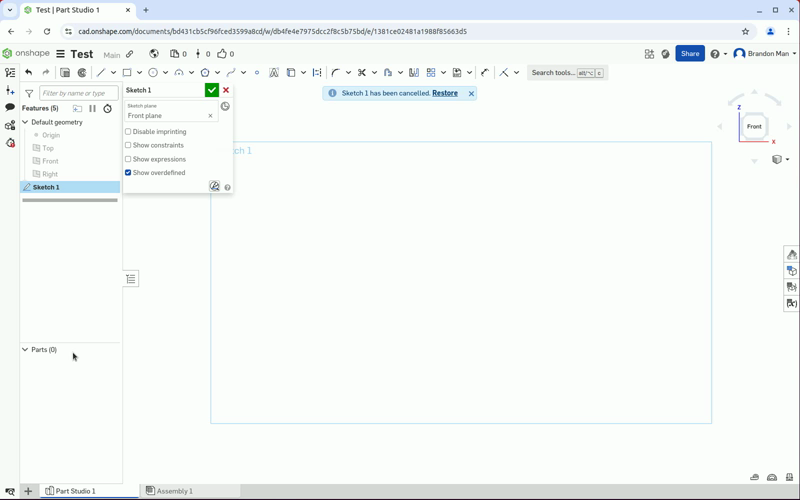
key(y)
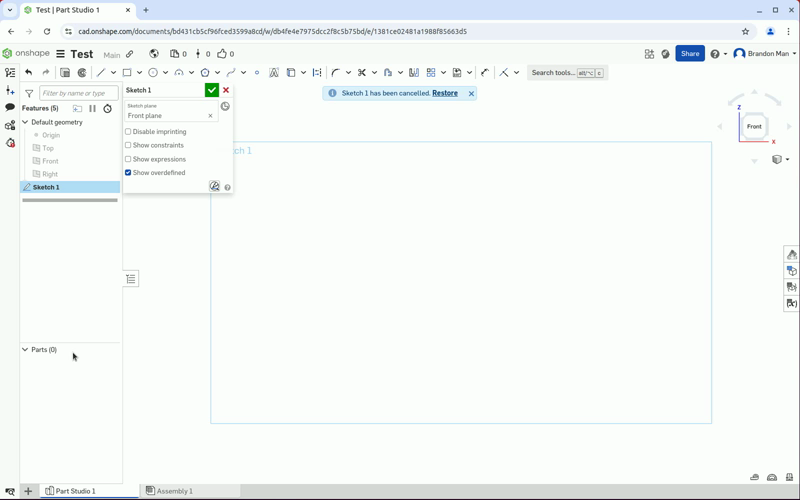
key(l)
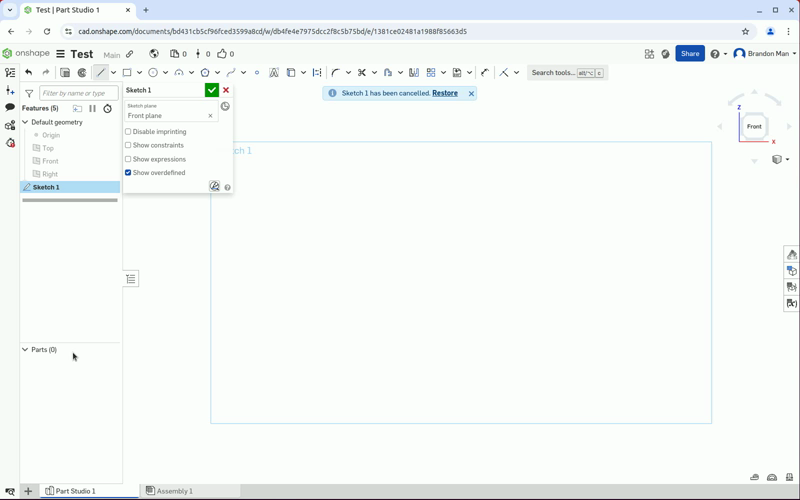
key_down(shift)
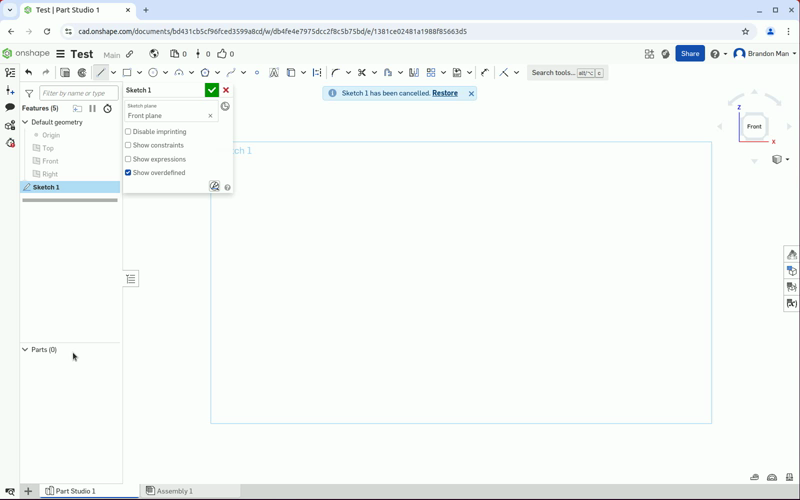
mouse_move(385, 395)
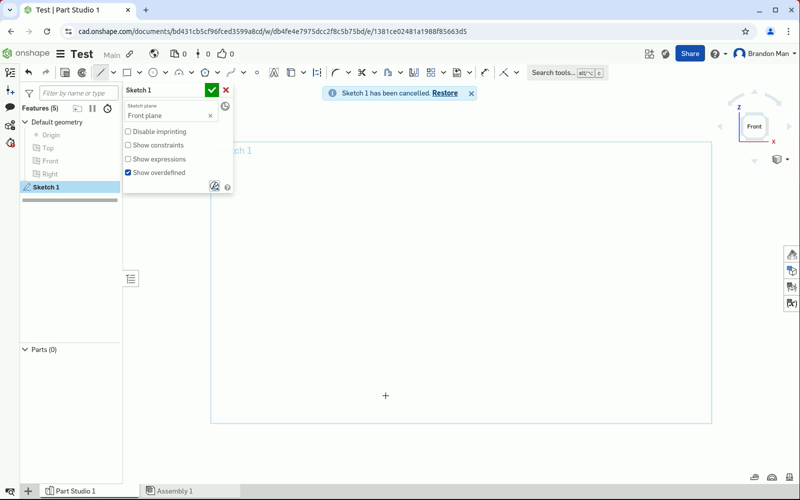
click(385, 395)
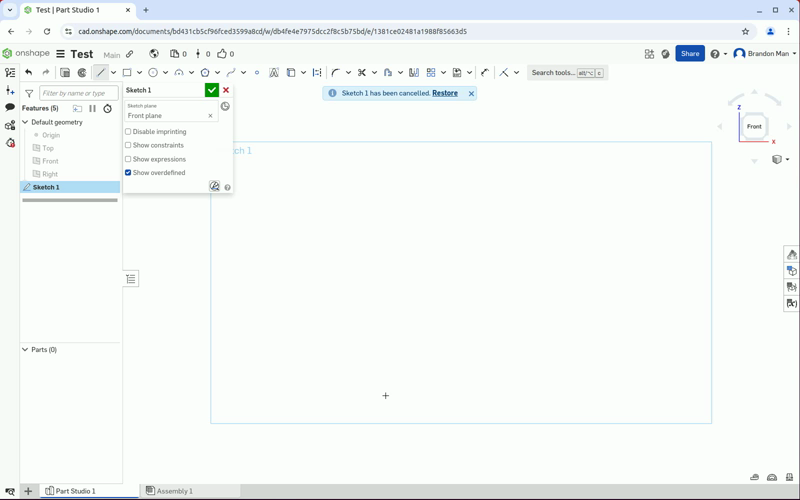
key_up(shift)
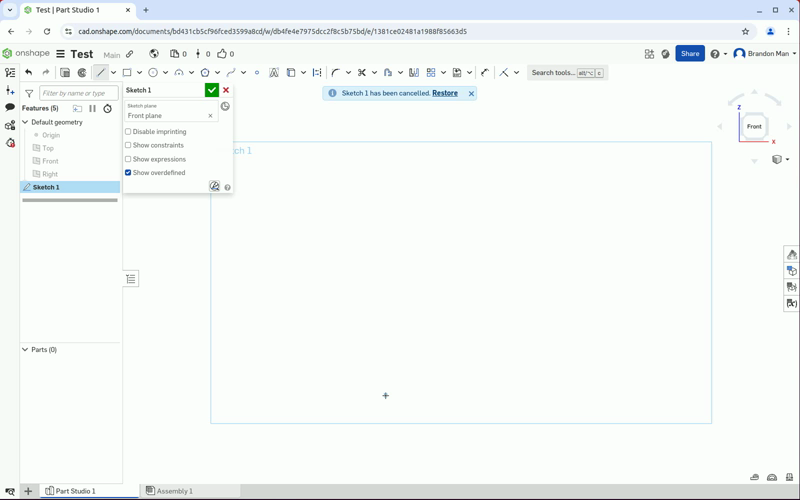
key_down(shift)
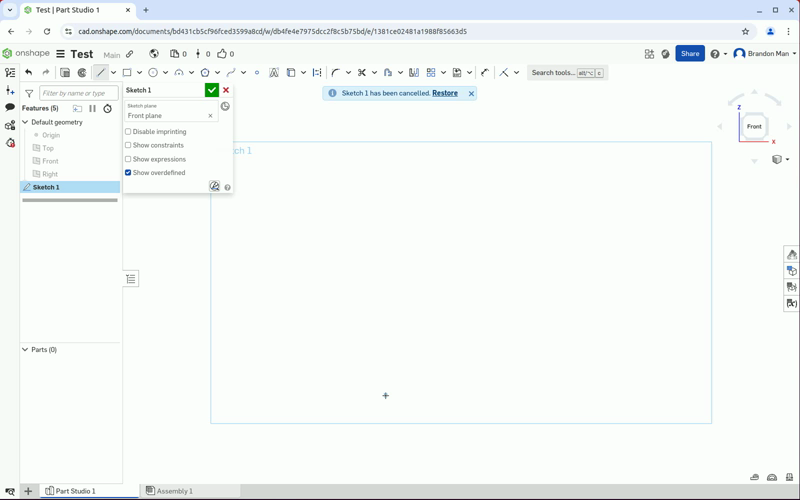
mouse_move(534, 395)
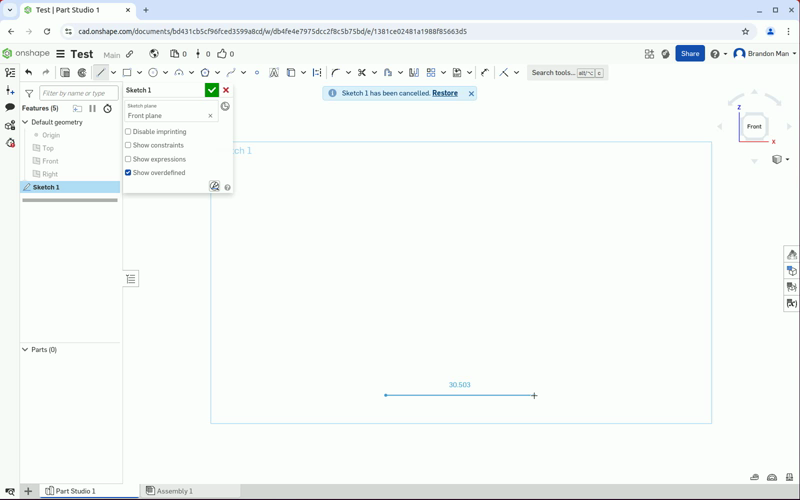
click(534, 395)
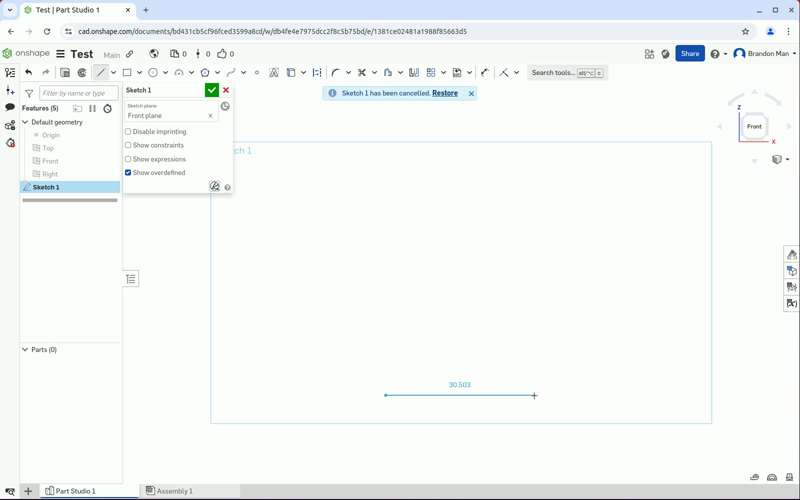
key_up(shift)
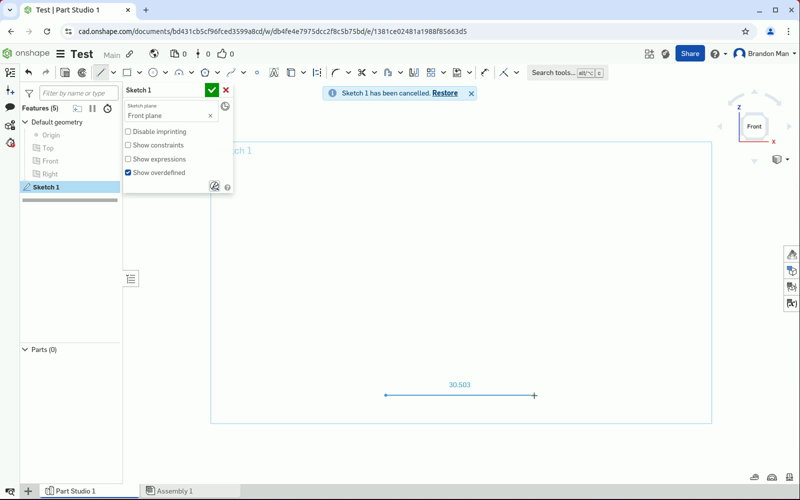
key_down(shift)
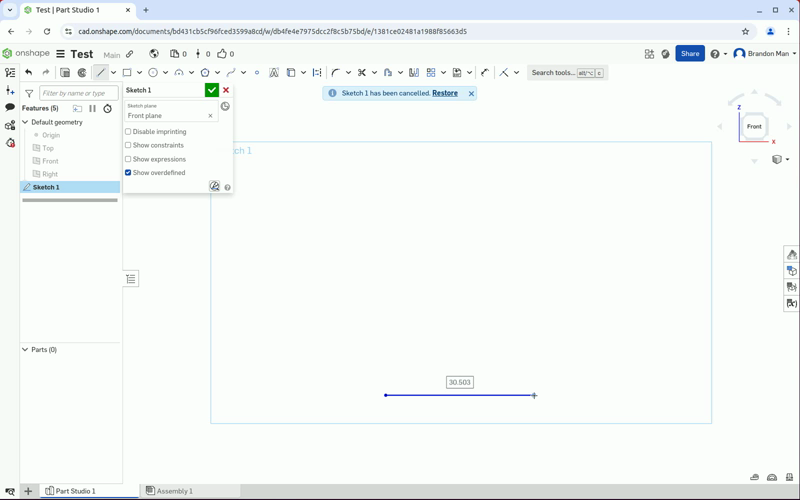
mouse_move(534, 171)
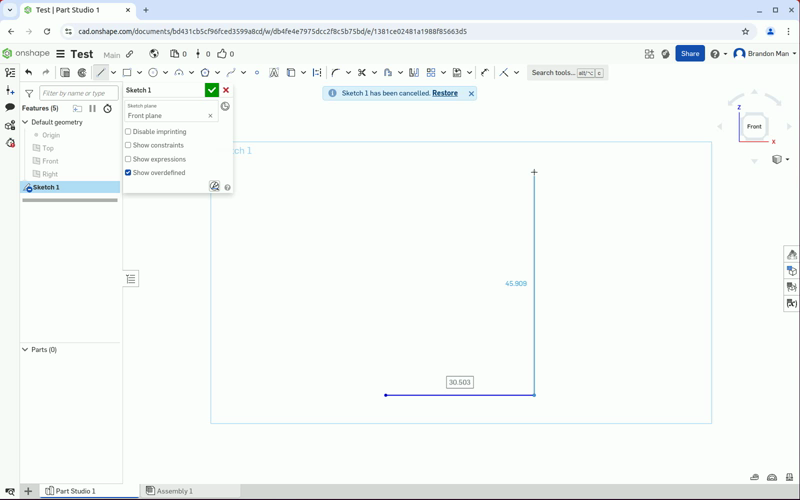
click(534, 171)
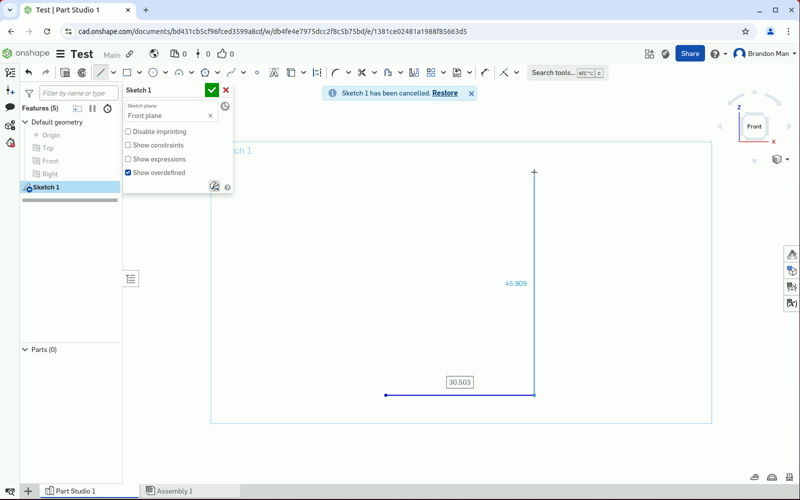
key_up(shift)
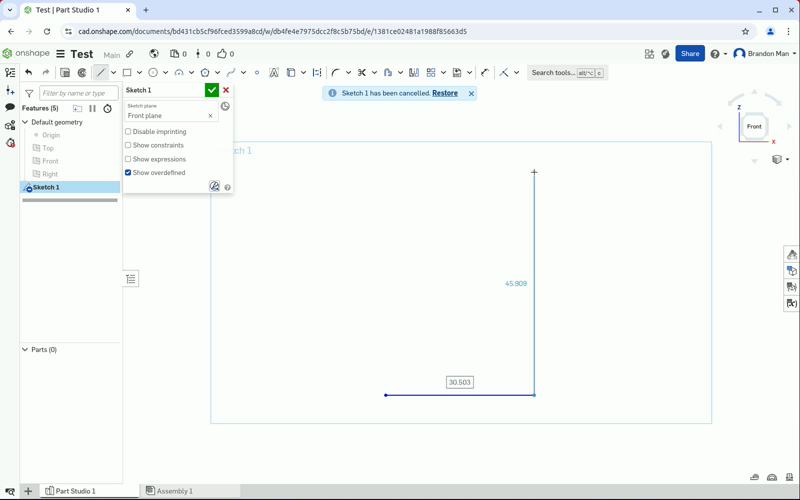
key_down(shift)
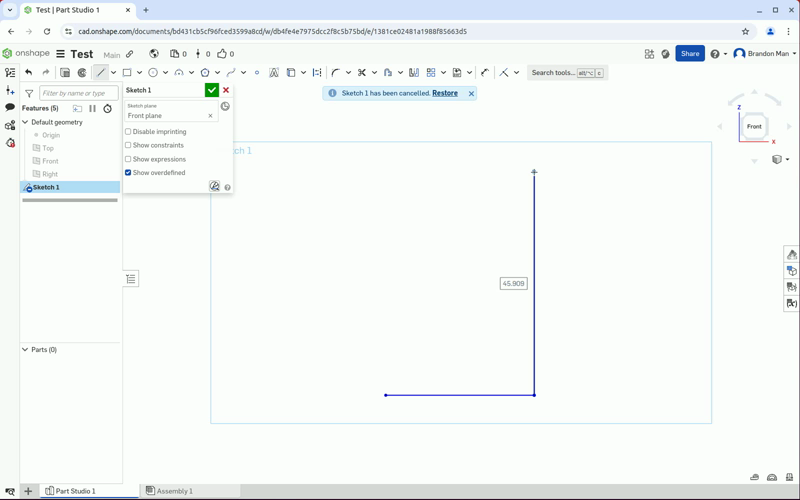
mouse_move(385, 171)
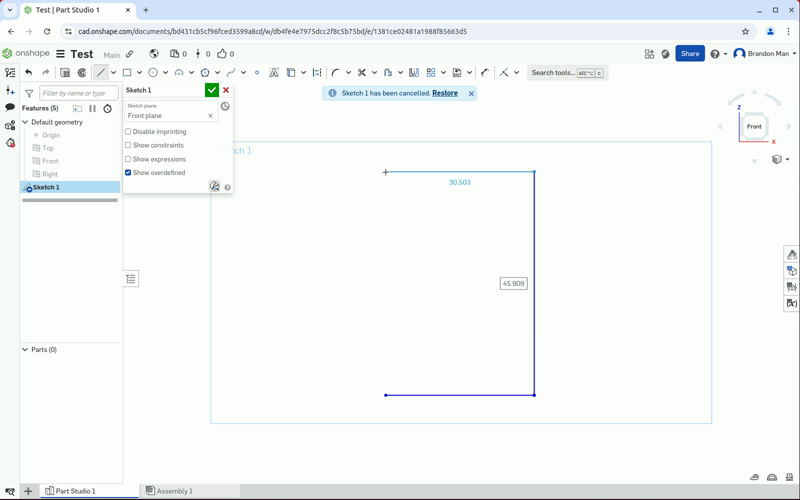
click(385, 171)
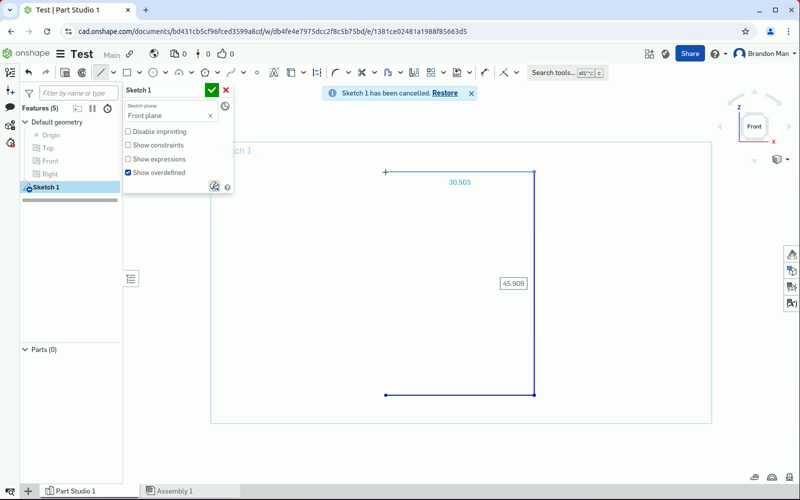
key_up(shift)
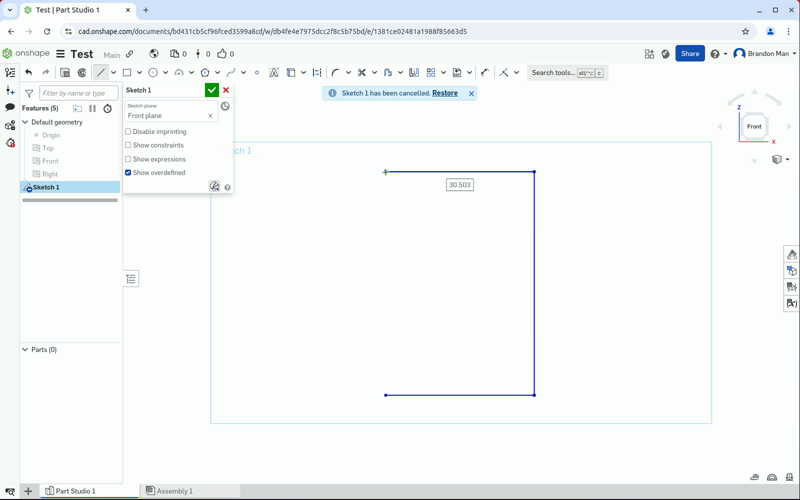
key_down(shift)
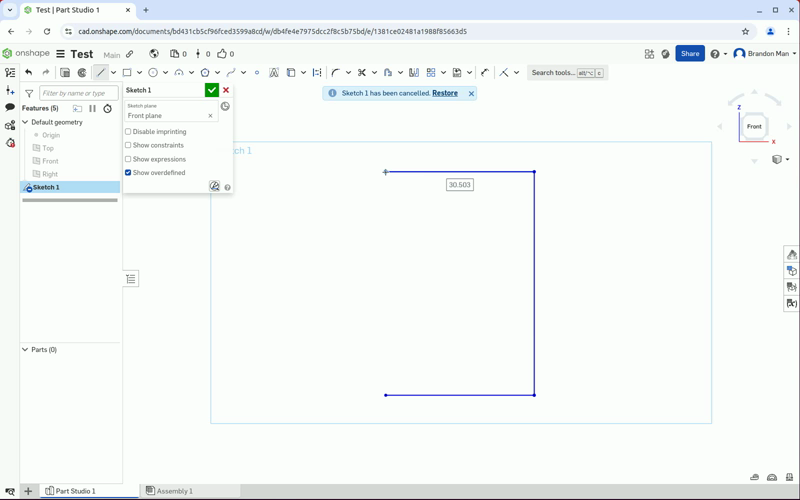
mouse_move(385, 395)
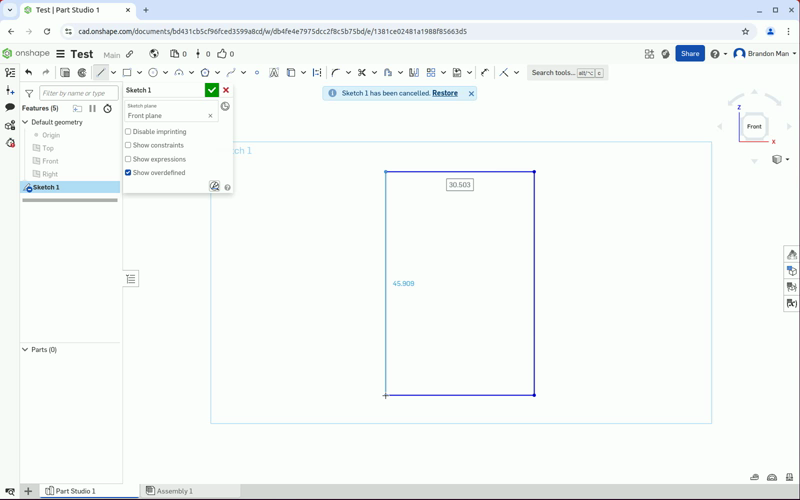
key_up(shift)
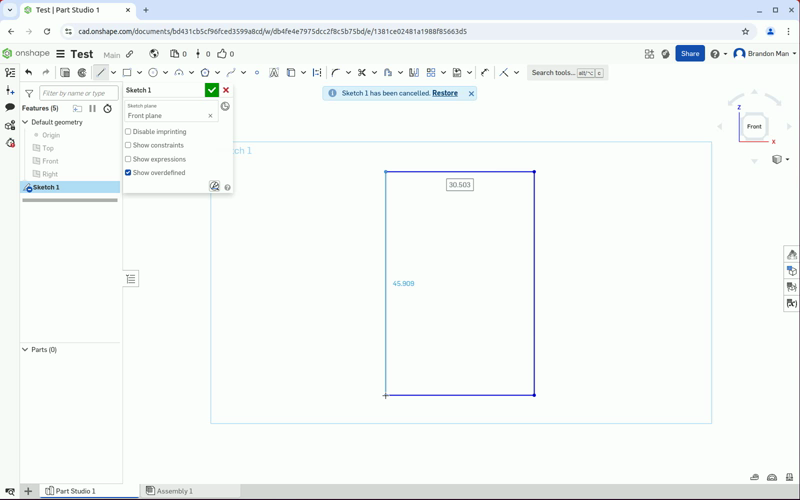
click(385, 395)
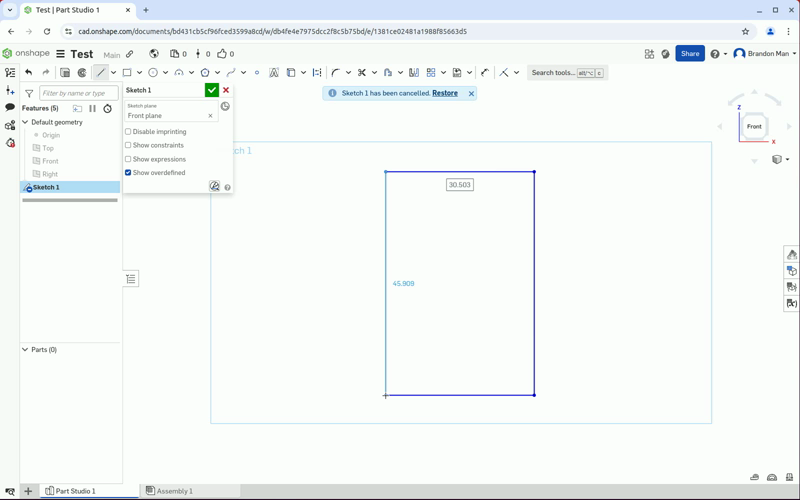
key(esc)
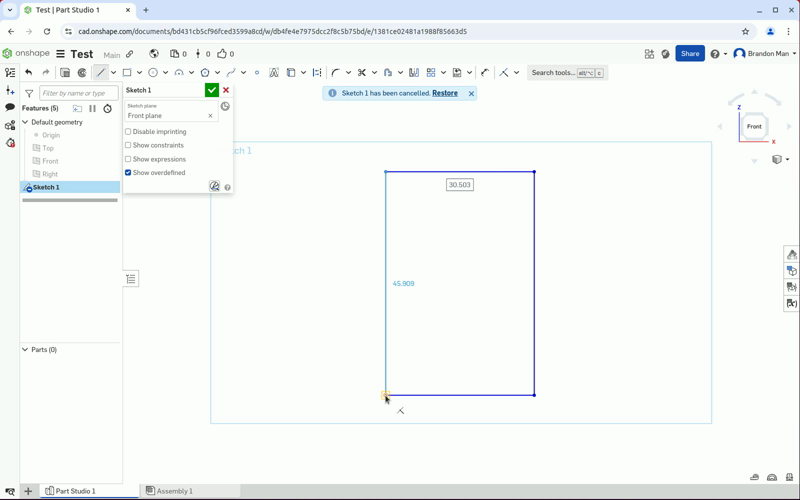
key(l)
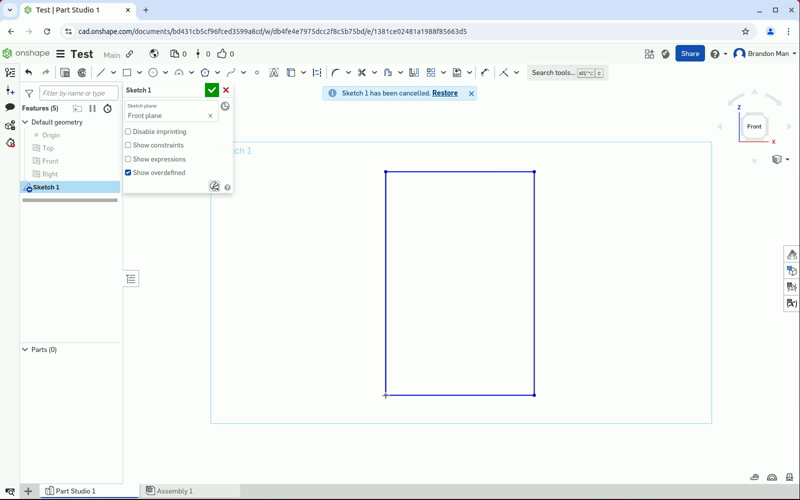
key_down(shift)
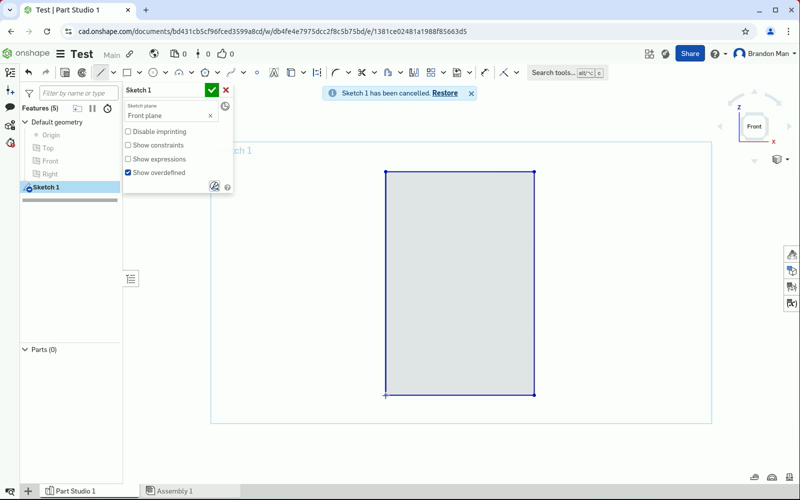
mouse_move(390, 369)
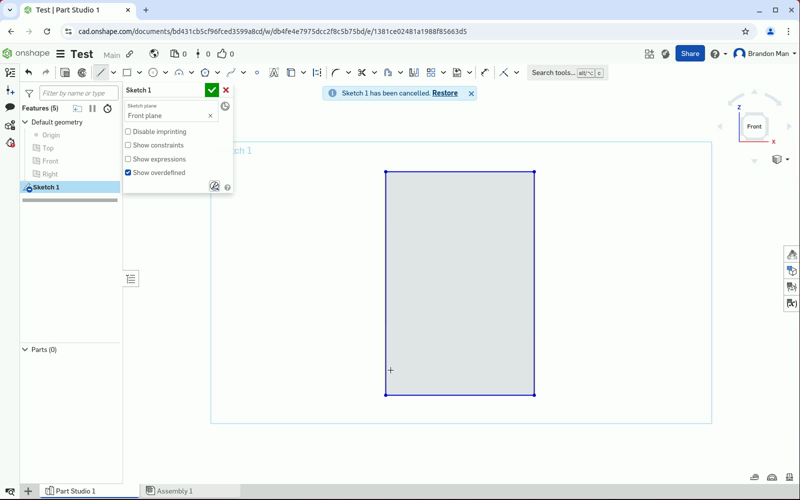
click(390, 369)
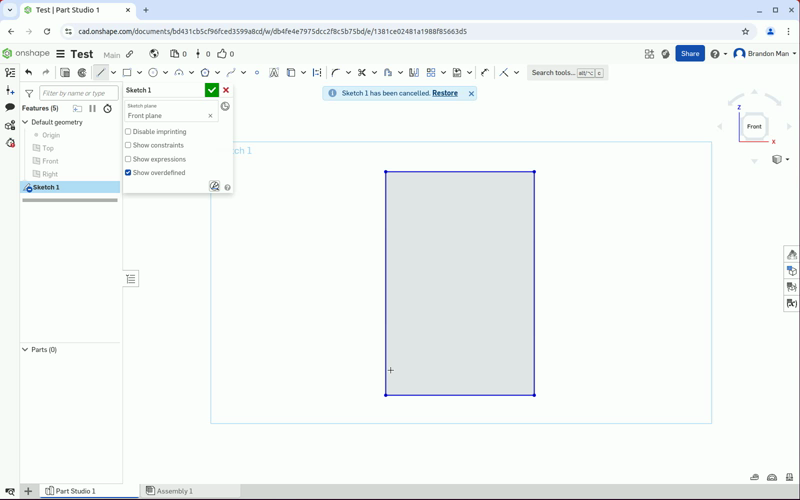
key_up(shift)
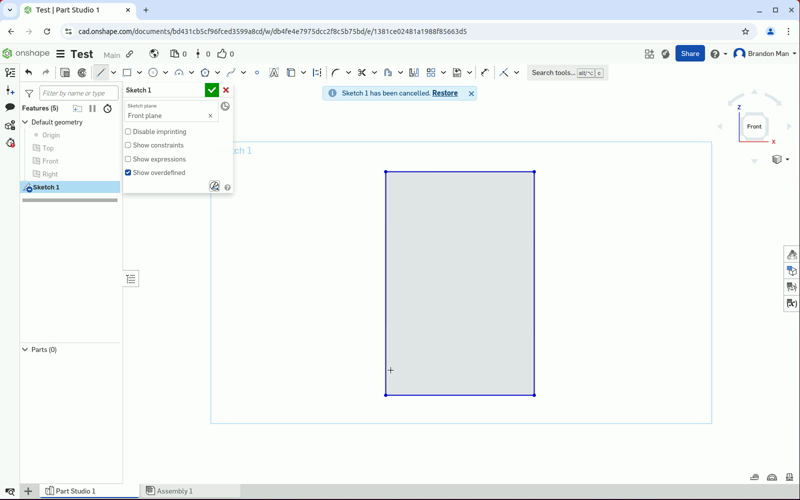
key_down(shift)
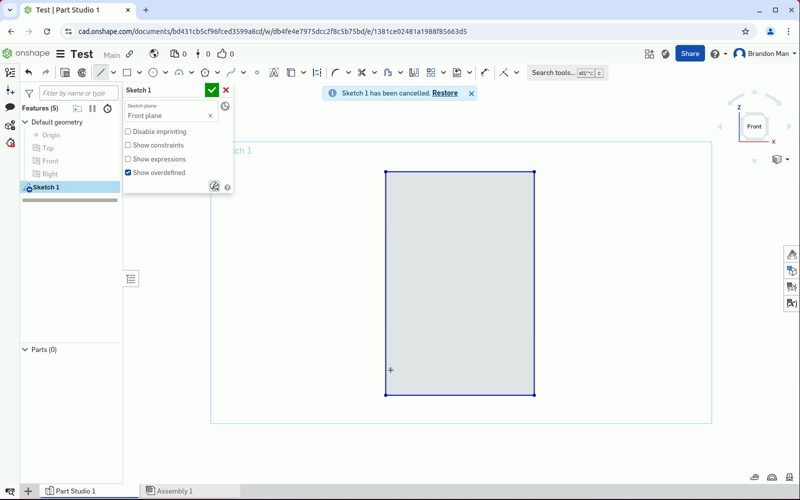
mouse_move(531, 369)
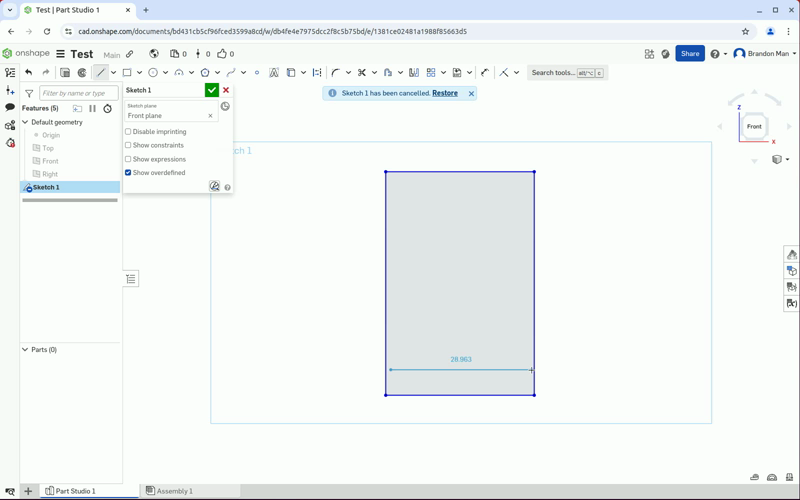
click(531, 369)
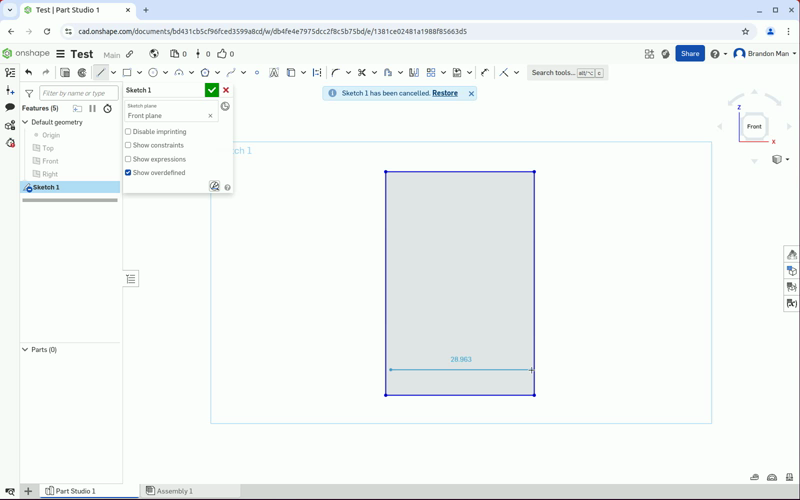
key_up(shift)
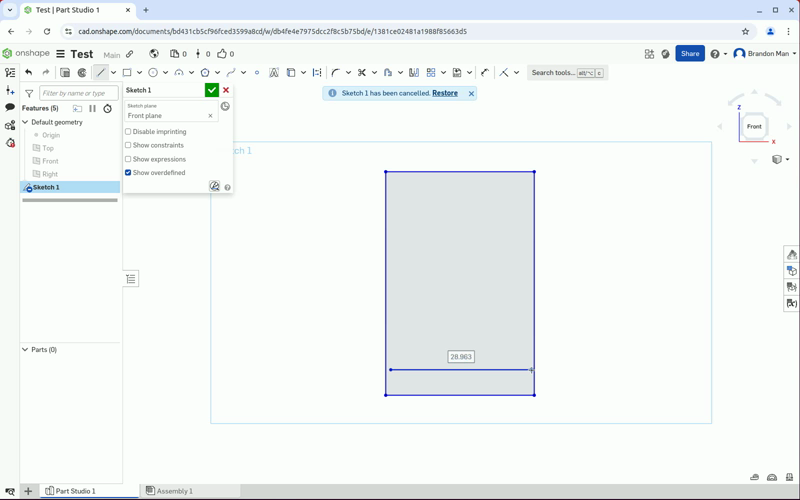
key_down(shift)
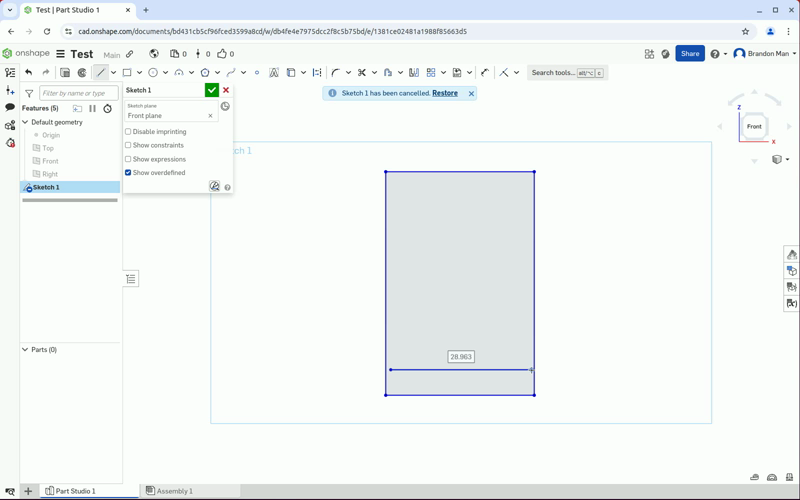
mouse_move(531, 197)
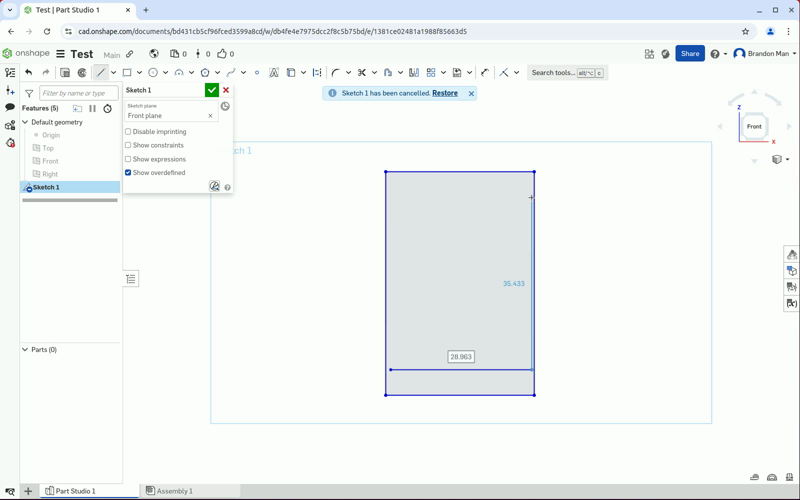
click(531, 197)
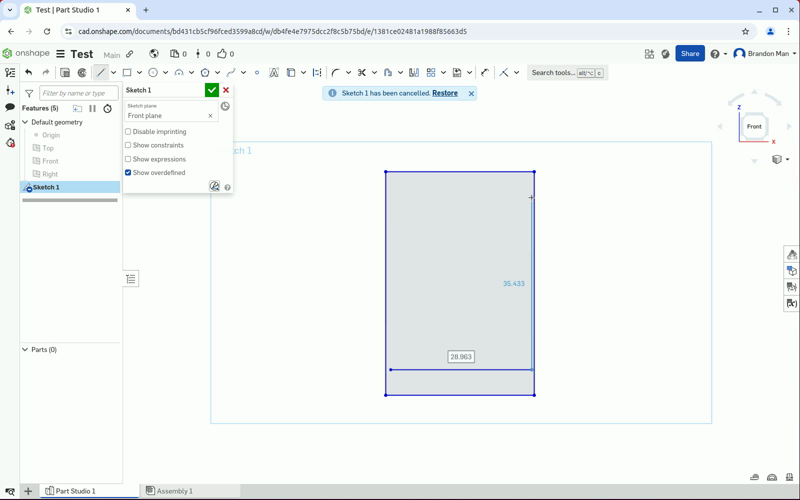
key_up(shift)
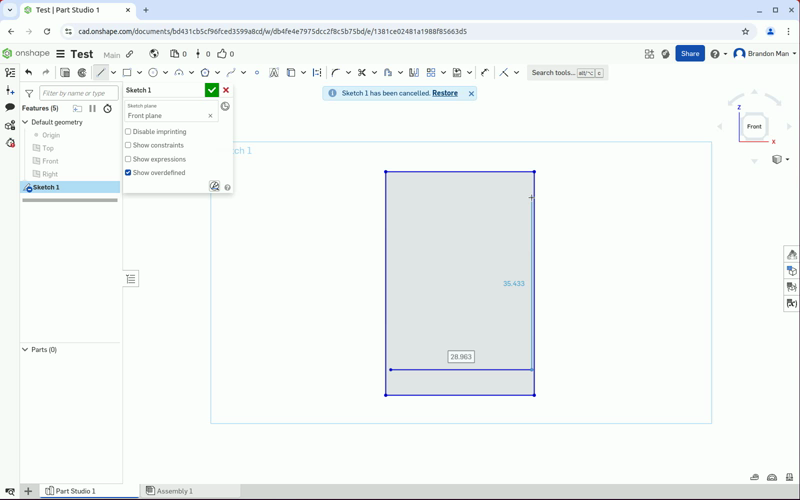
key_down(shift)
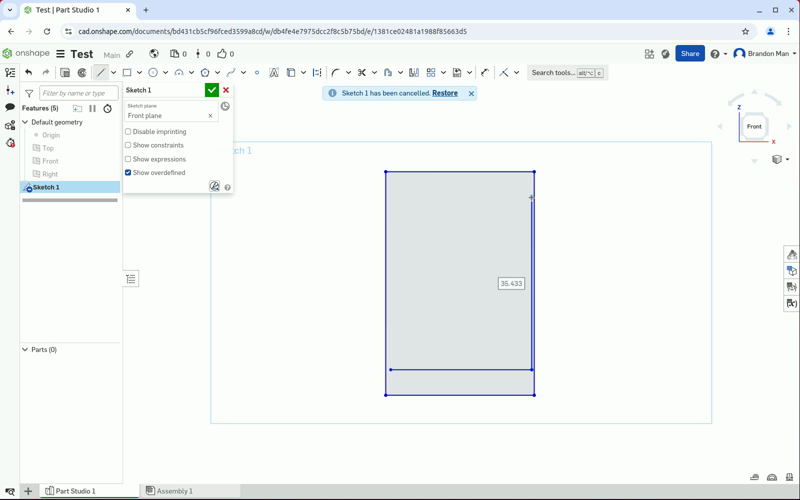
mouse_move(390, 197)
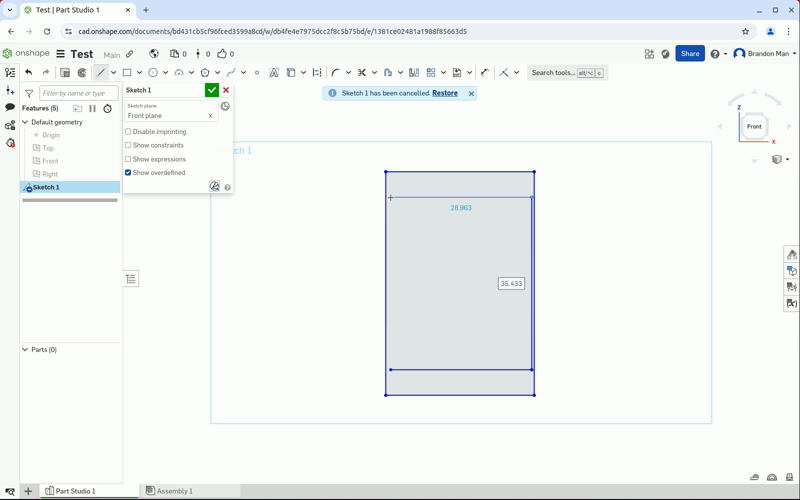
click(390, 197)
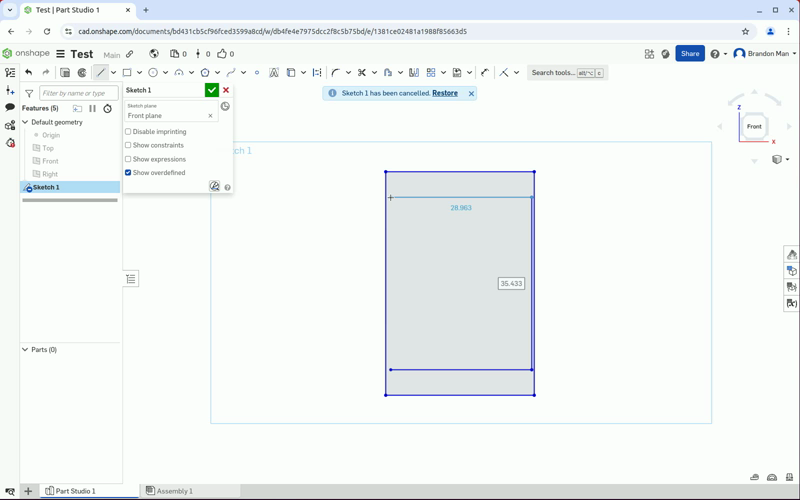
key_up(shift)
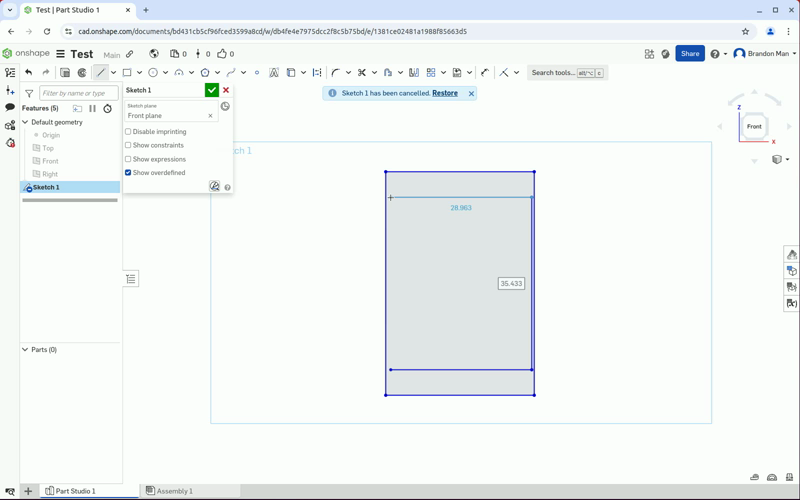
key_down(shift)
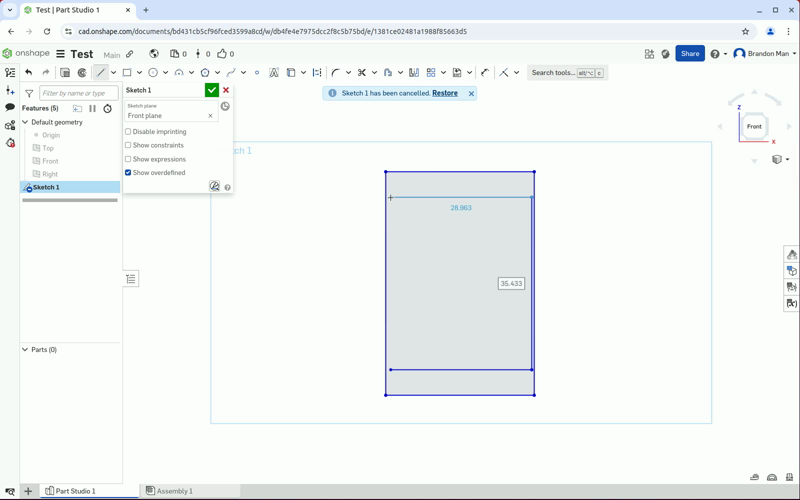
mouse_move(390, 369)
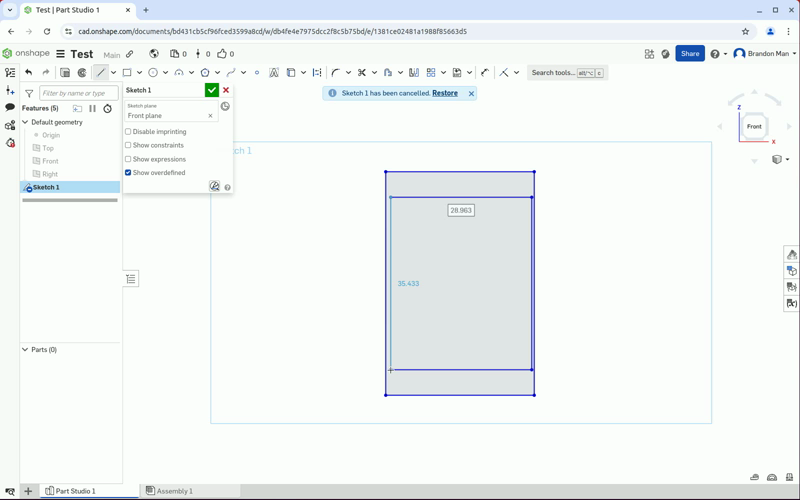
key_up(shift)
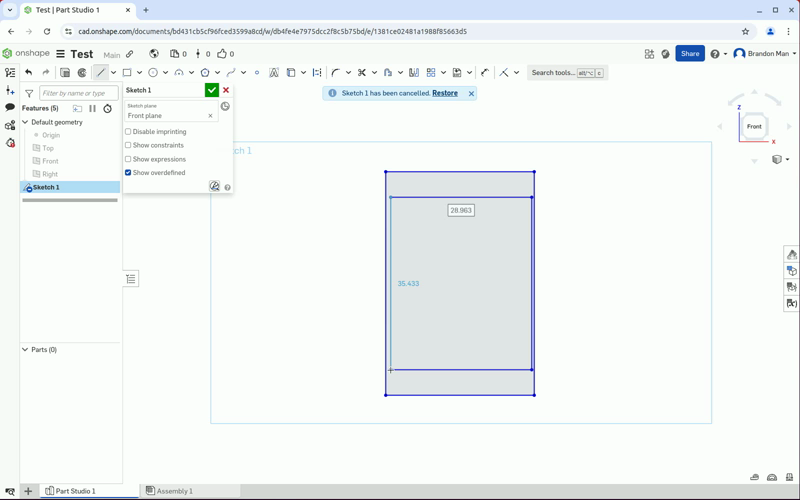
click(390, 369)
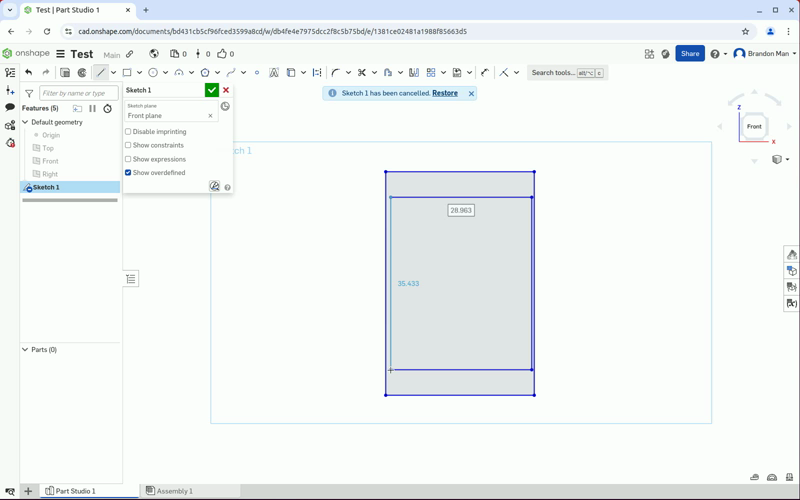
key(esc)
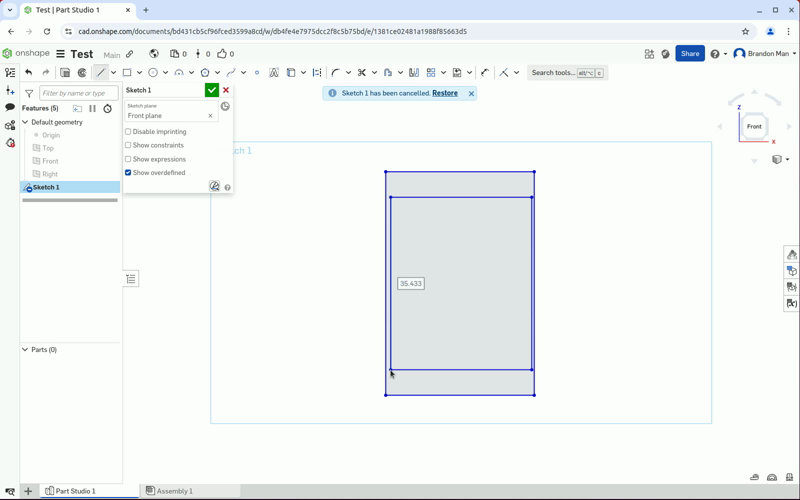
mouse_move(437, 382)
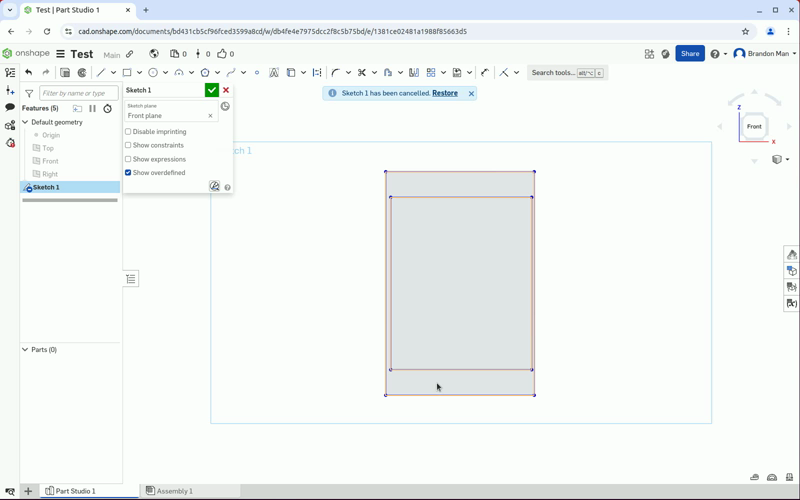
click(437, 382)
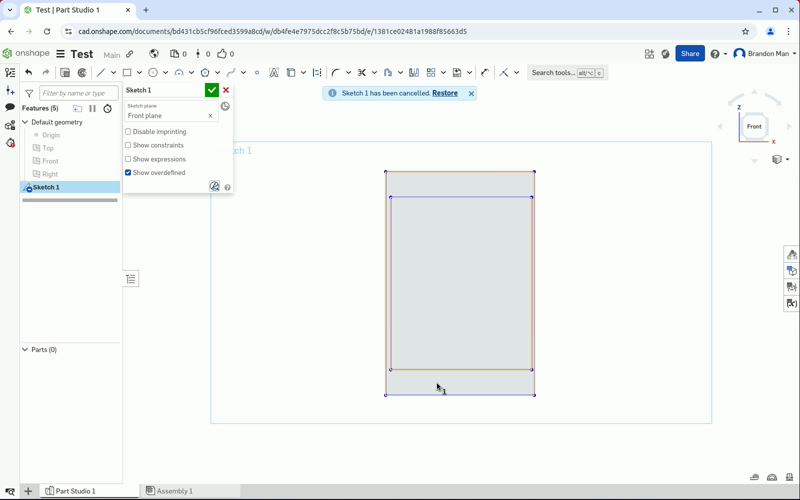
mouse_move(73, 352)
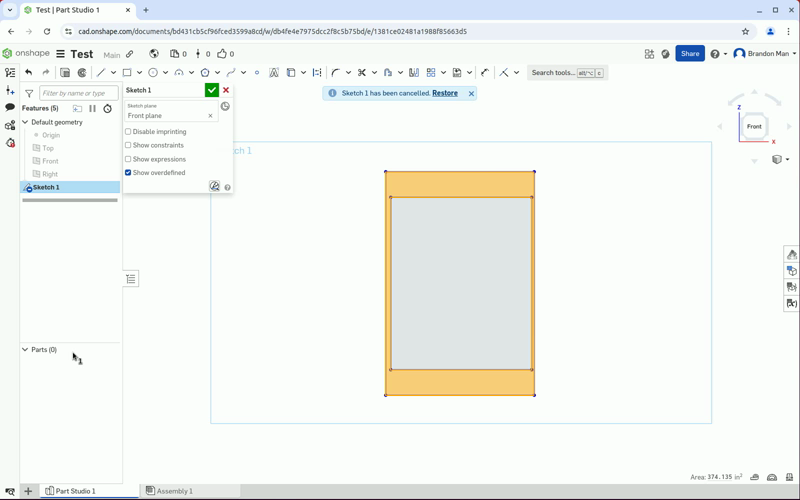
key(shift+y)
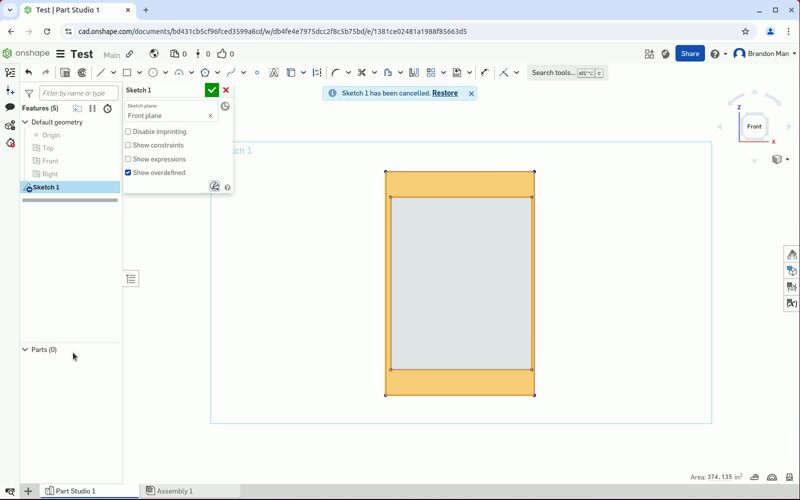
key(shift+e)
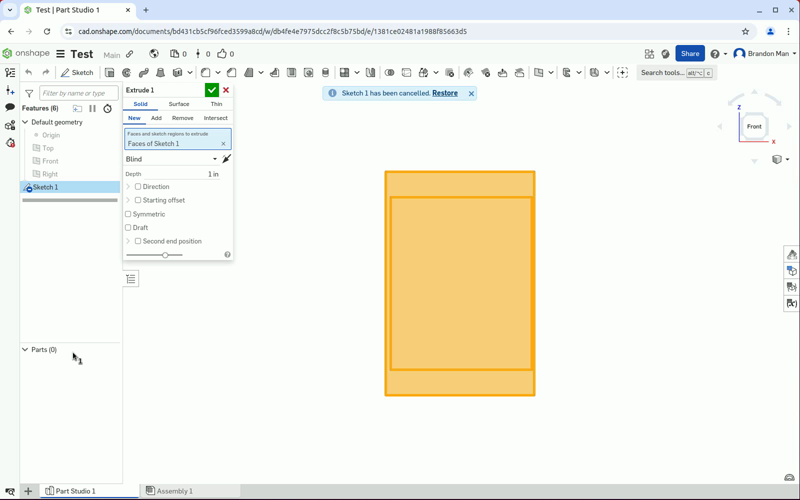
mouse_move(143, 106)
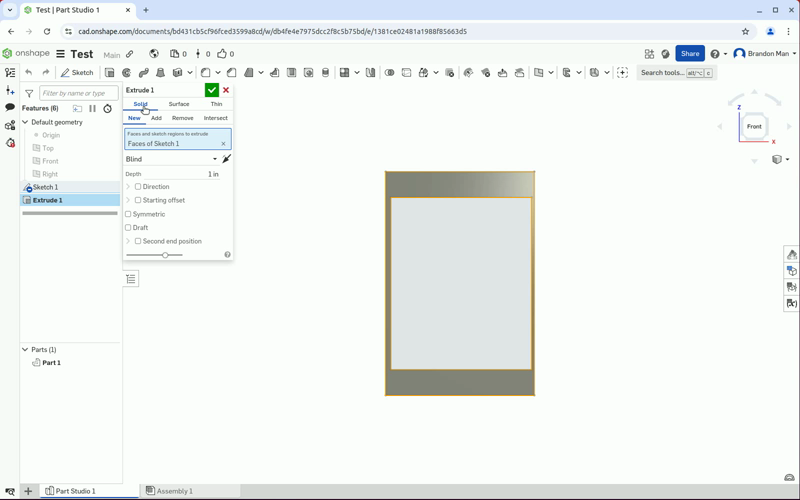
click(143, 106)
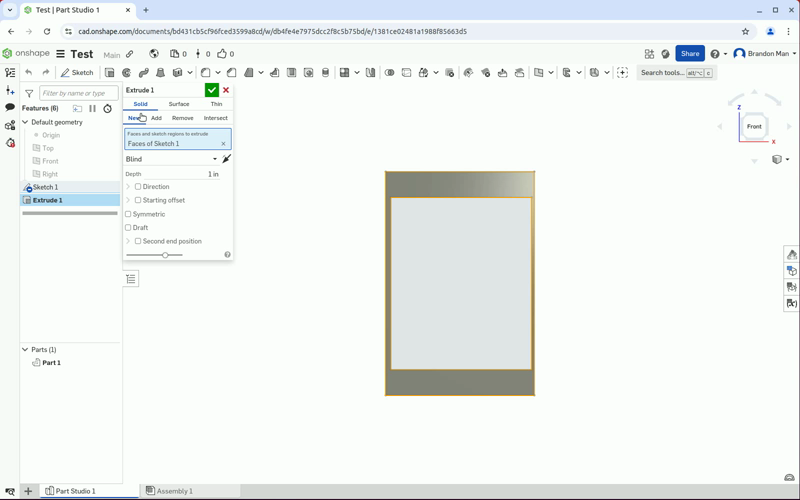
mouse_move(137, 120)
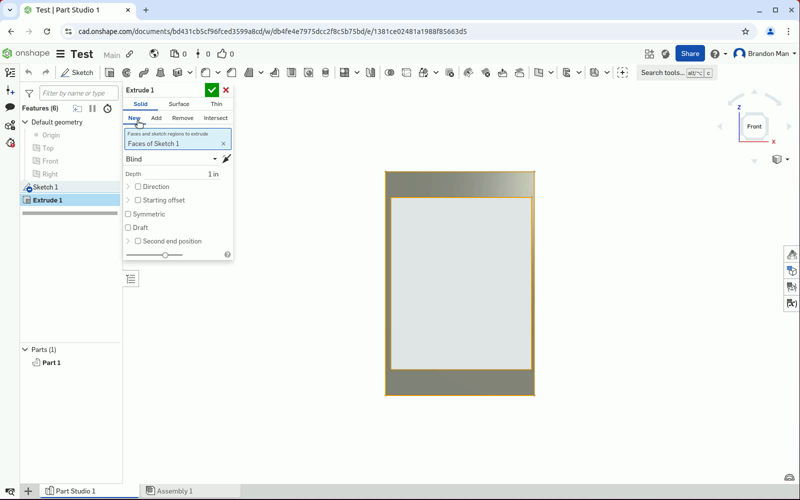
click(137, 120)
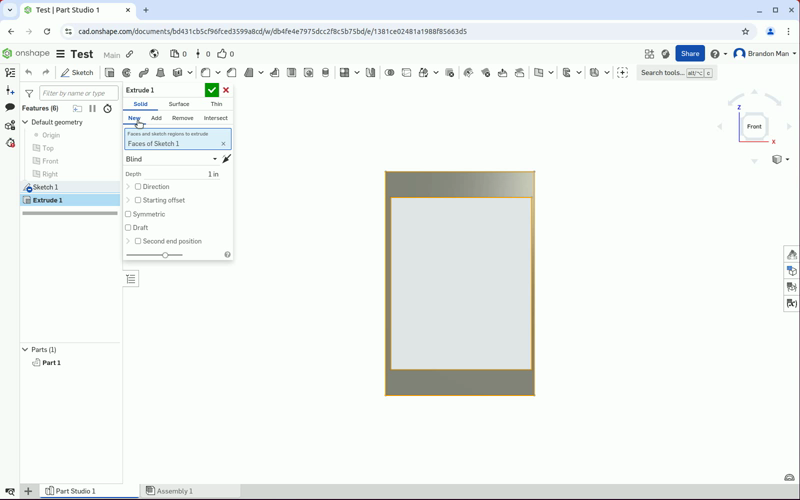
key(tab, 4)
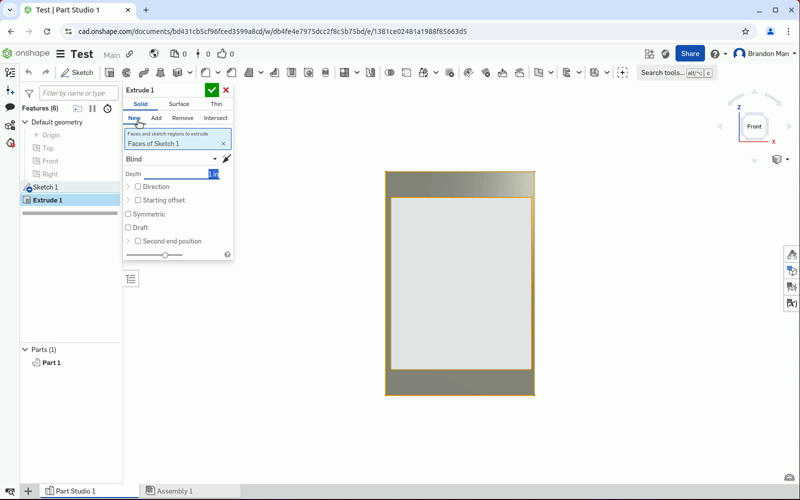
text(7.703)
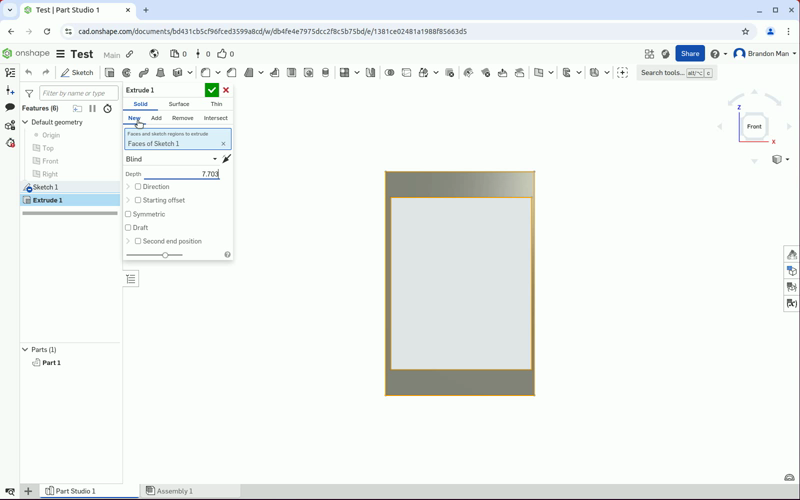
key(enter)
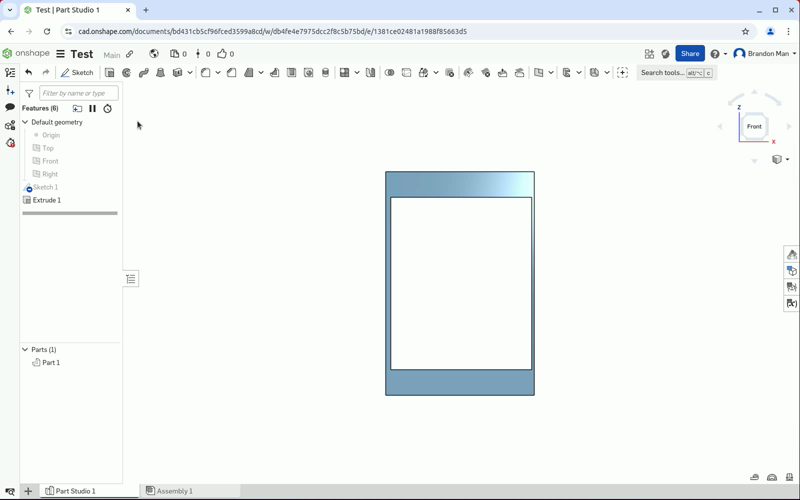
key(shift+h)
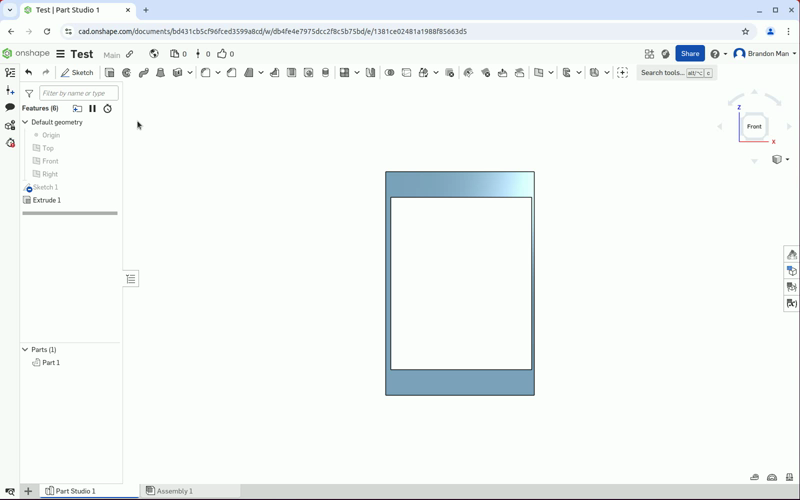
key(shift+h)
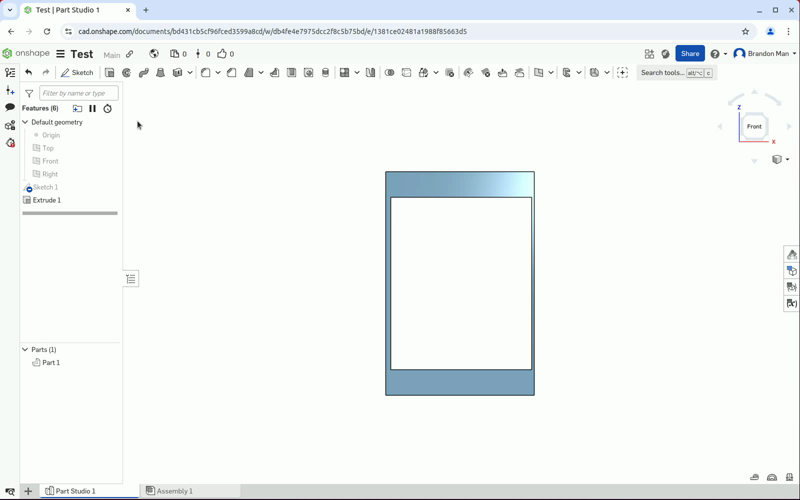
mouse_move(73, 189)
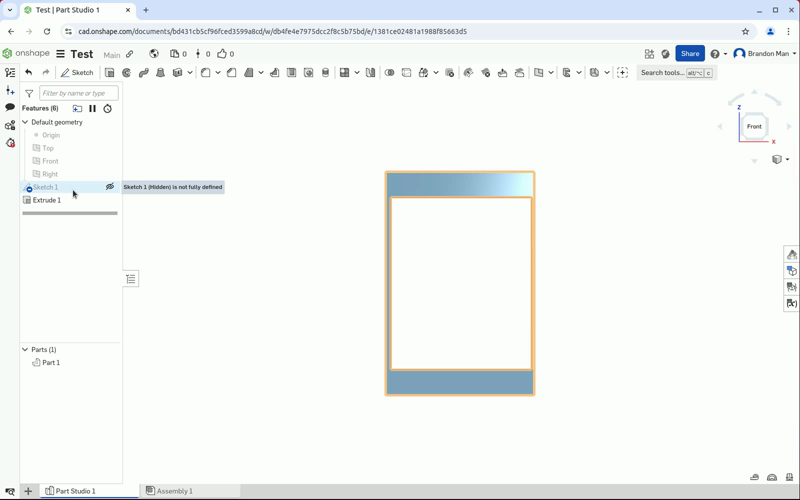
click(73, 189)
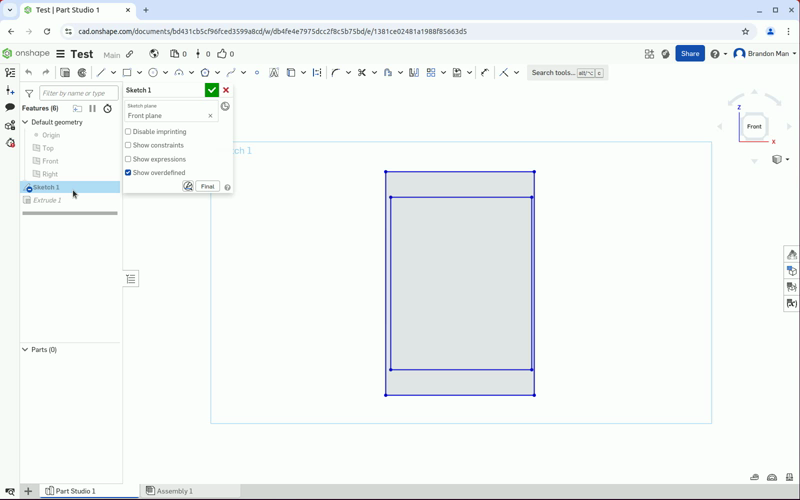
mouse_move(229, 92)
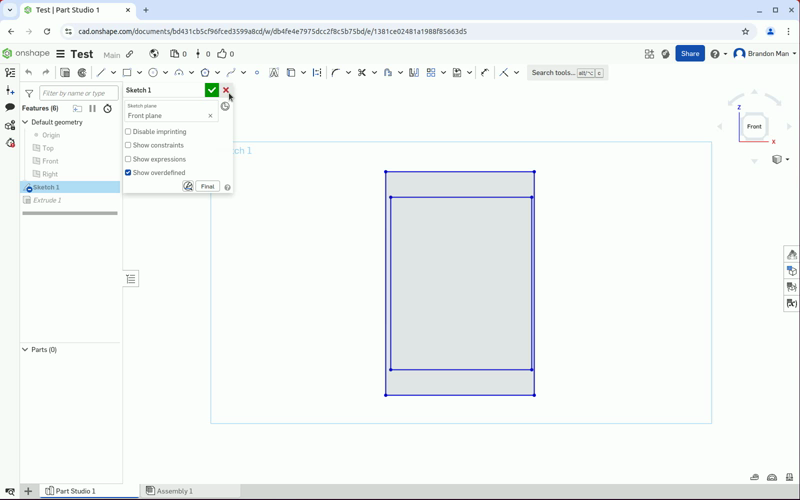
click(229, 92)
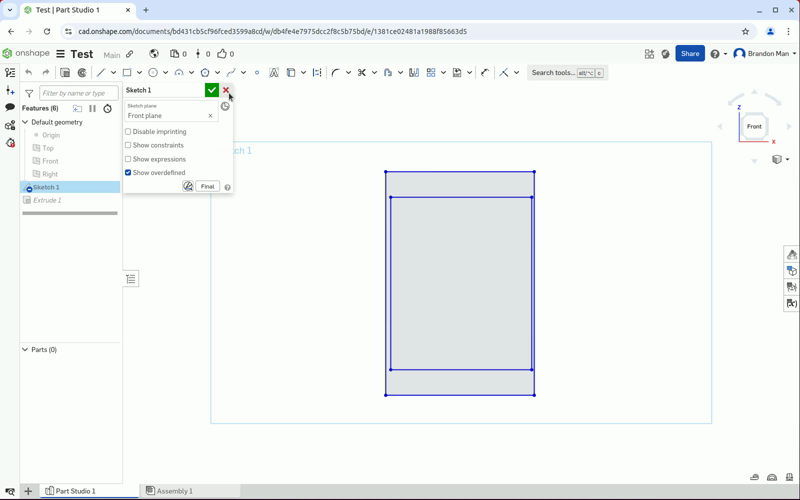
key(shift+s)
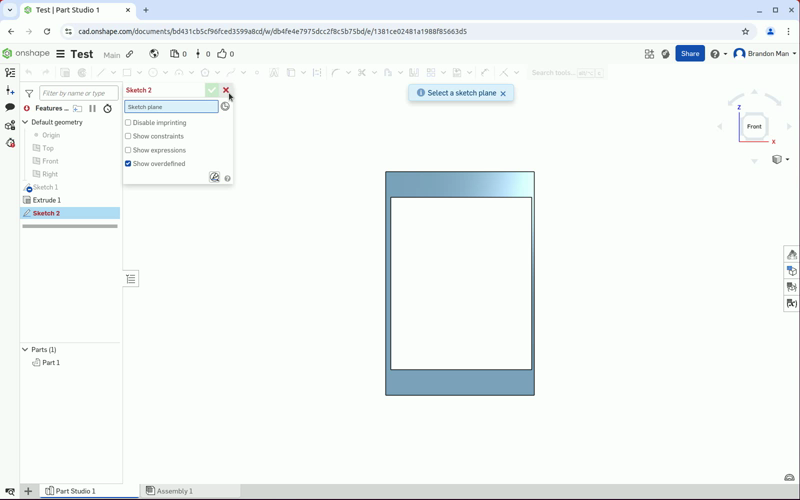
mouse_move(73, 163)
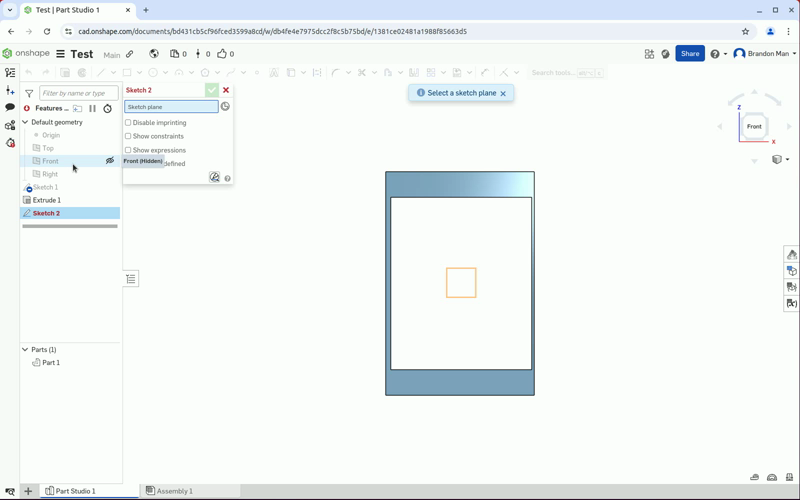
click(73, 163)
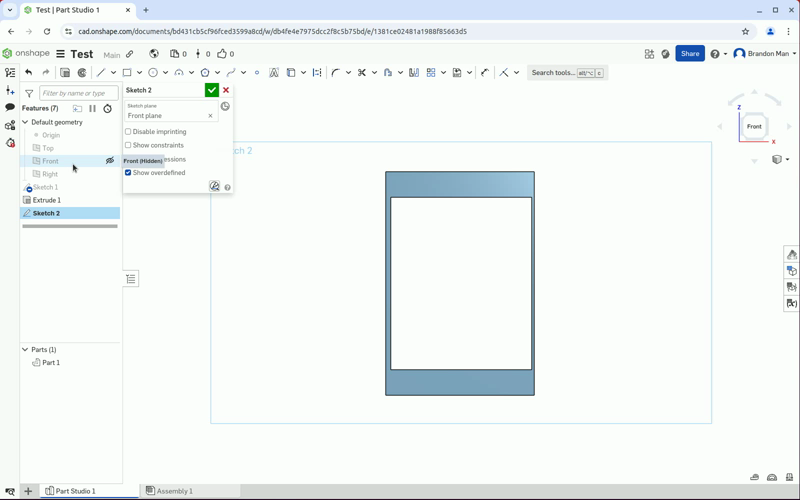
mouse_move(73, 352)
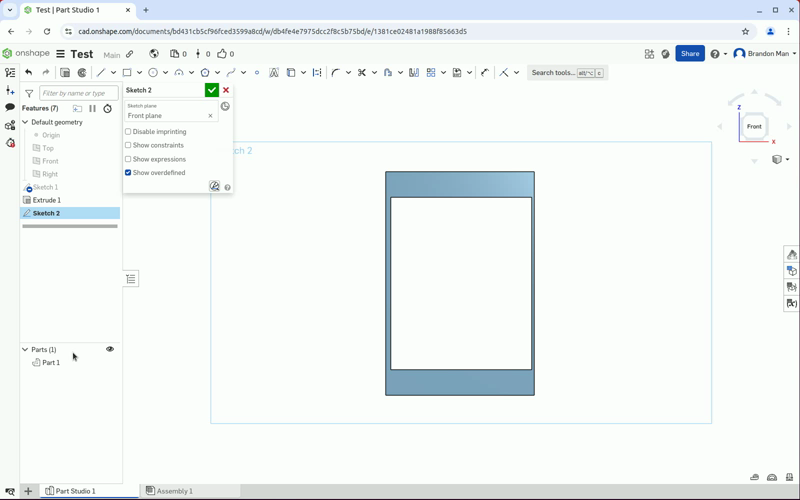
key(y)
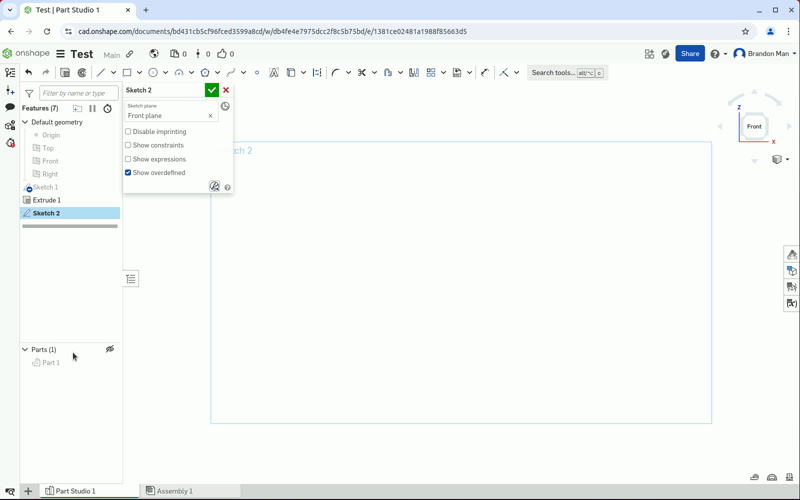
key(l)
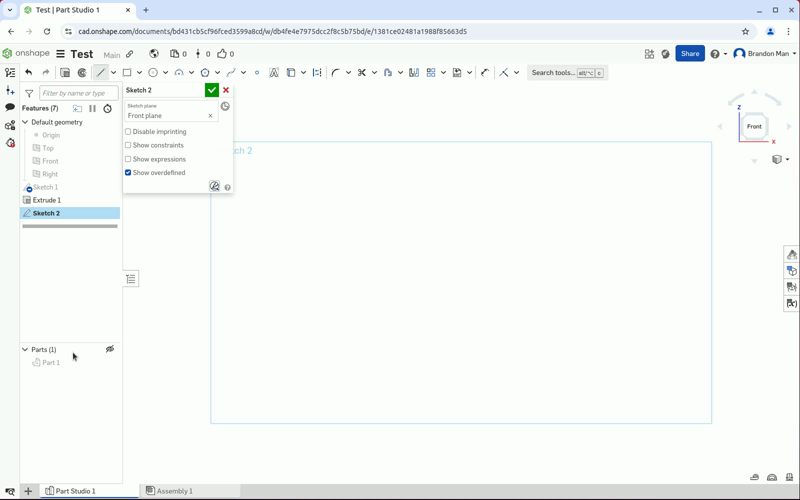
key_down(shift)
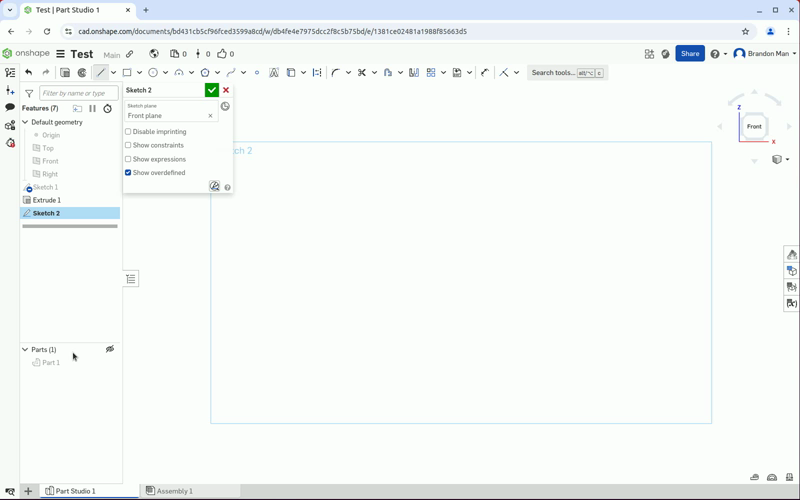
mouse_move(389, 369)
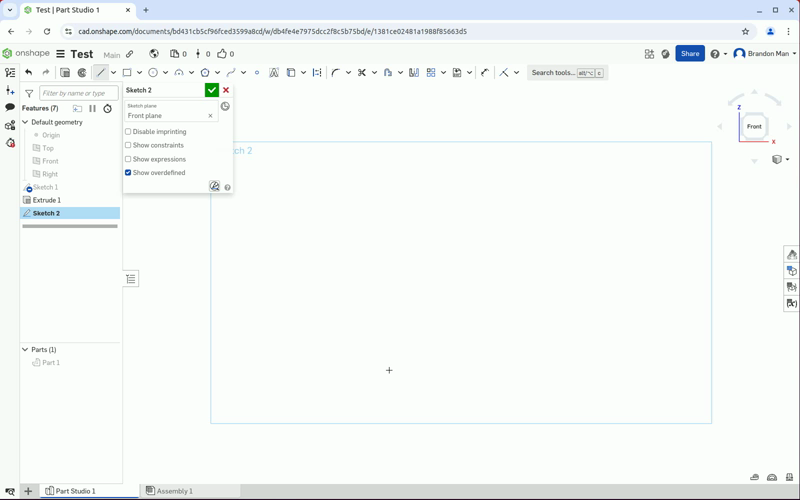
click(389, 369)
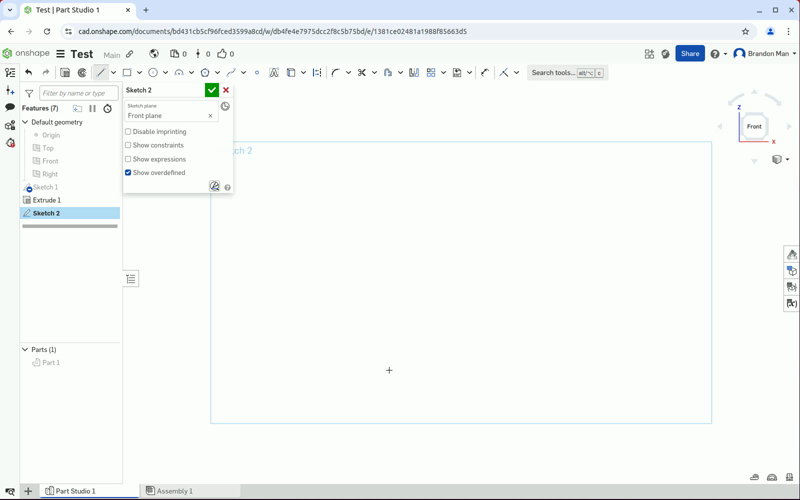
key_up(shift)
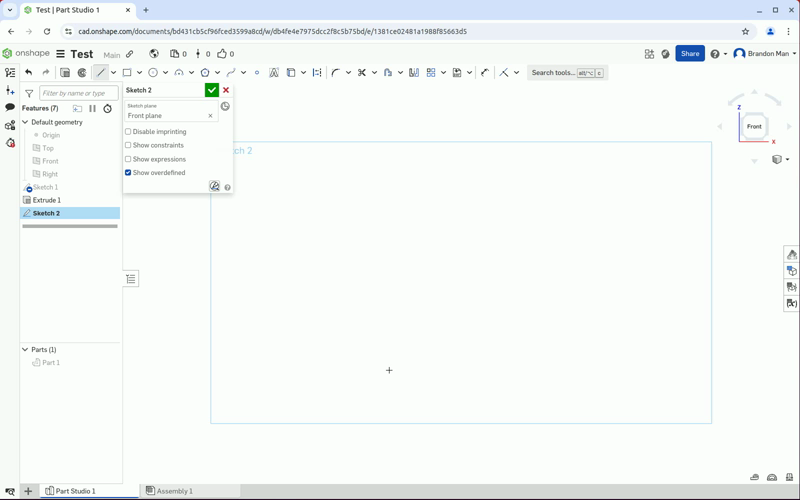
key_down(shift)
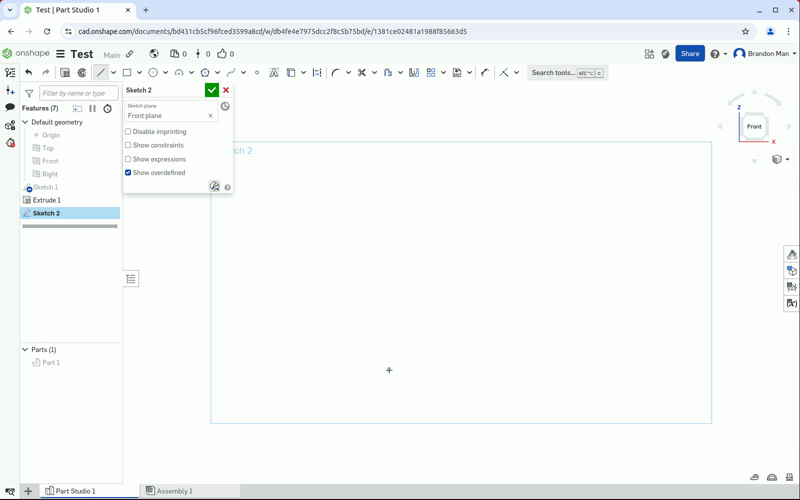
mouse_move(530, 369)
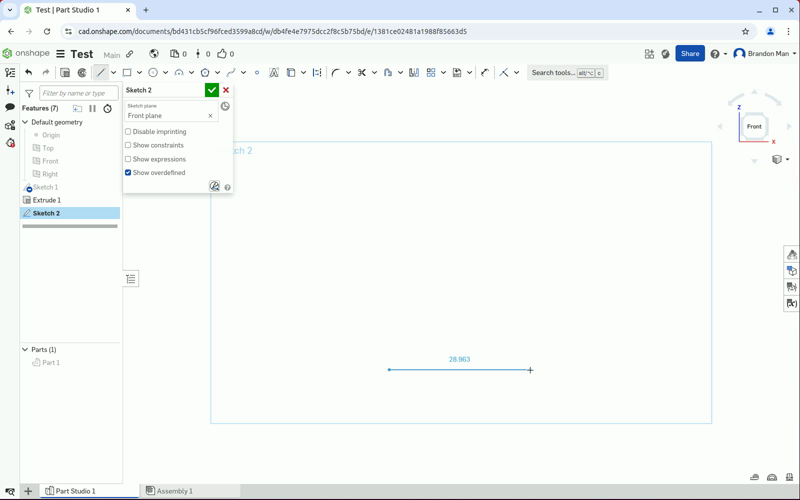
click(530, 369)
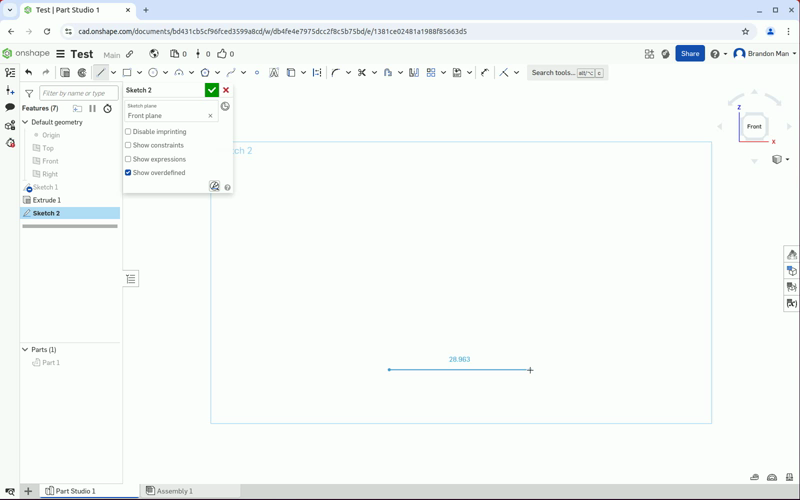
key_up(shift)
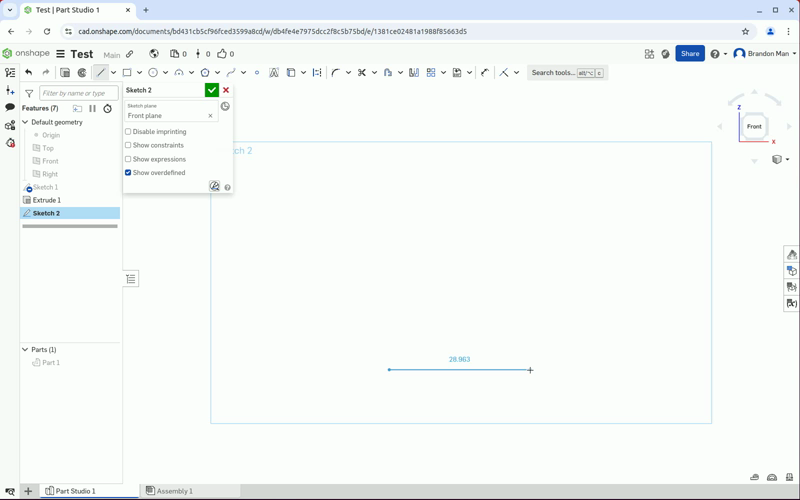
key_down(shift)
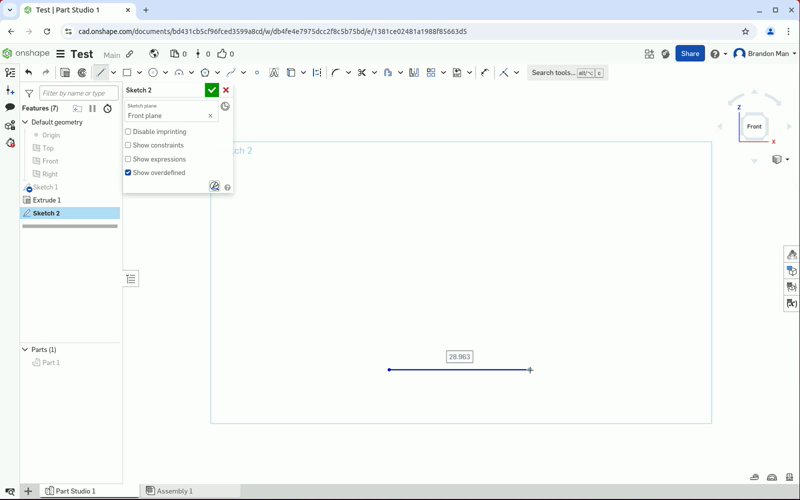
mouse_move(530, 198)
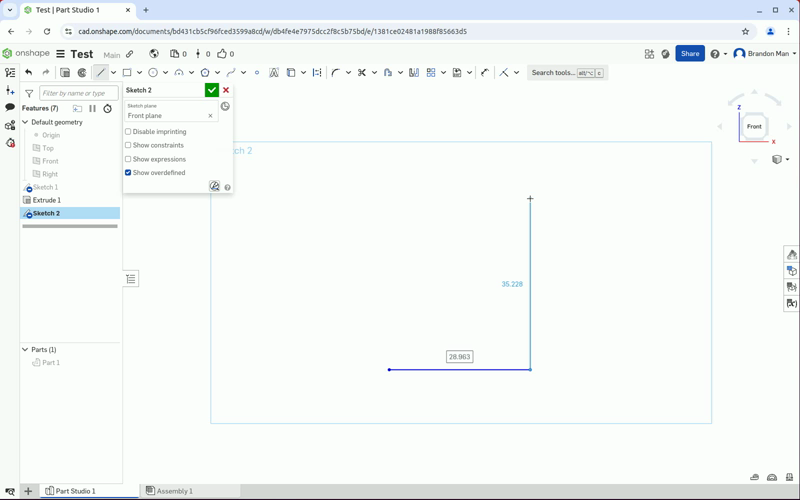
click(530, 198)
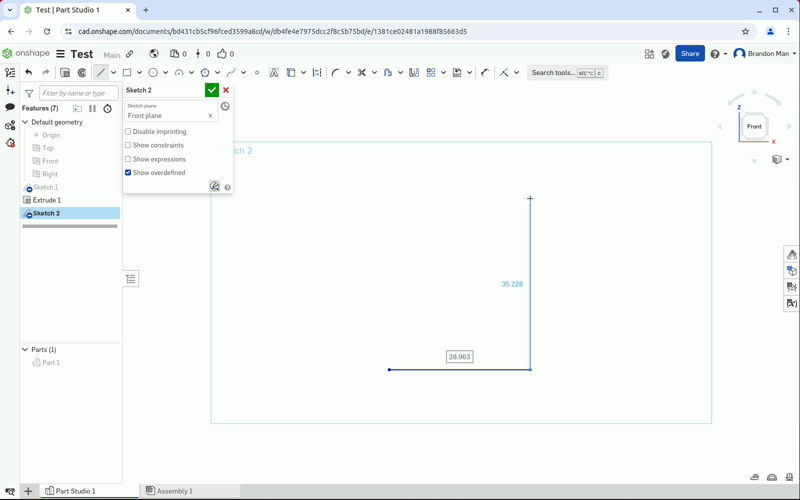
key_up(shift)
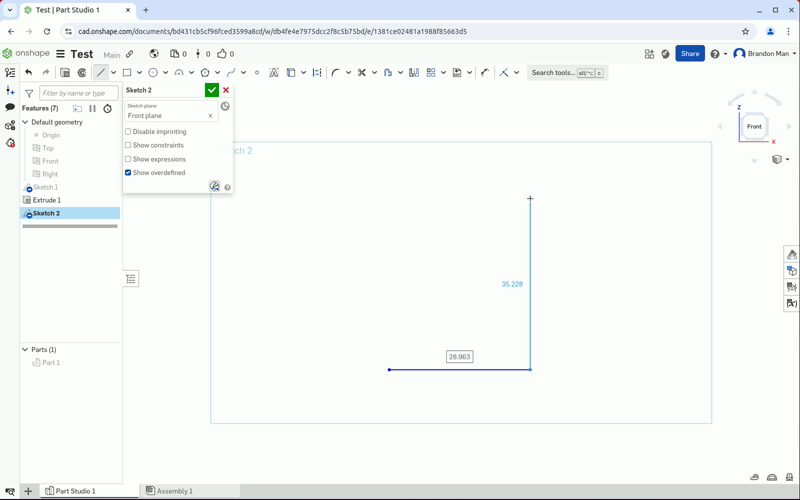
key_down(shift)
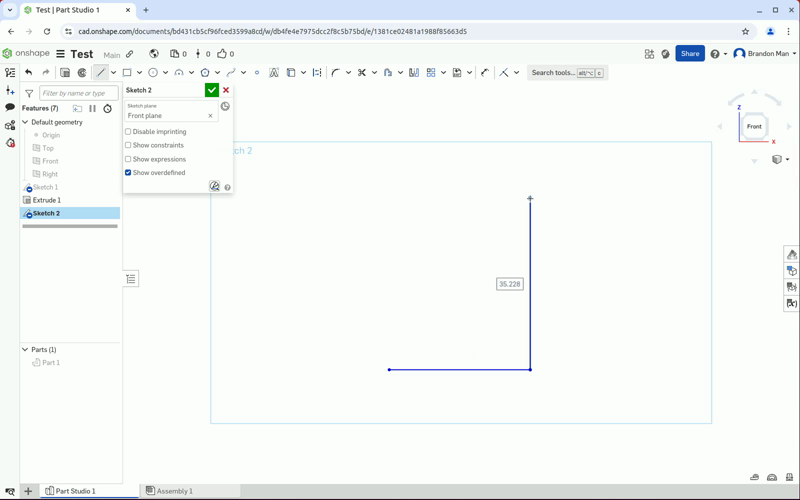
mouse_move(389, 198)
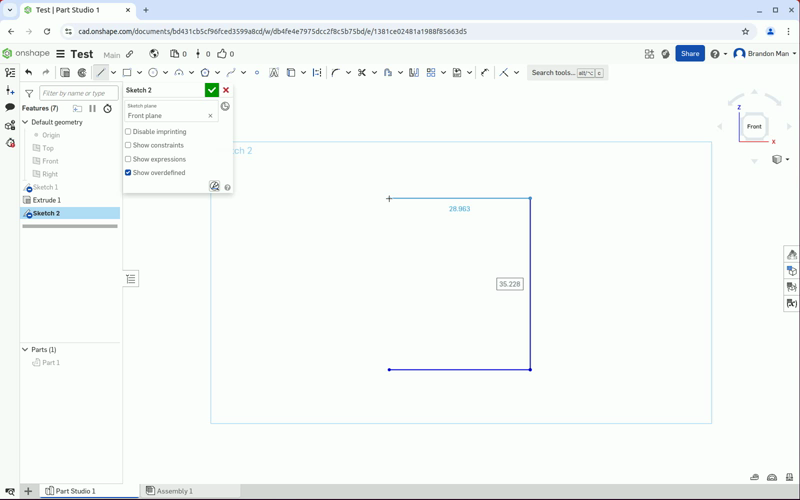
click(389, 198)
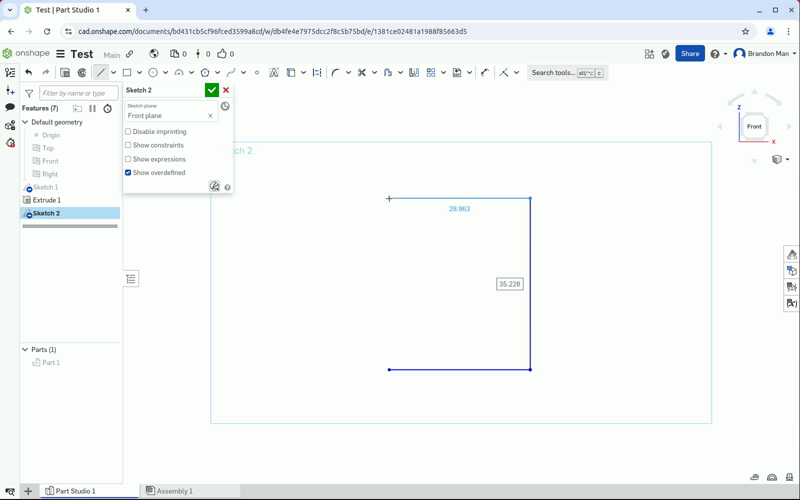
key_up(shift)
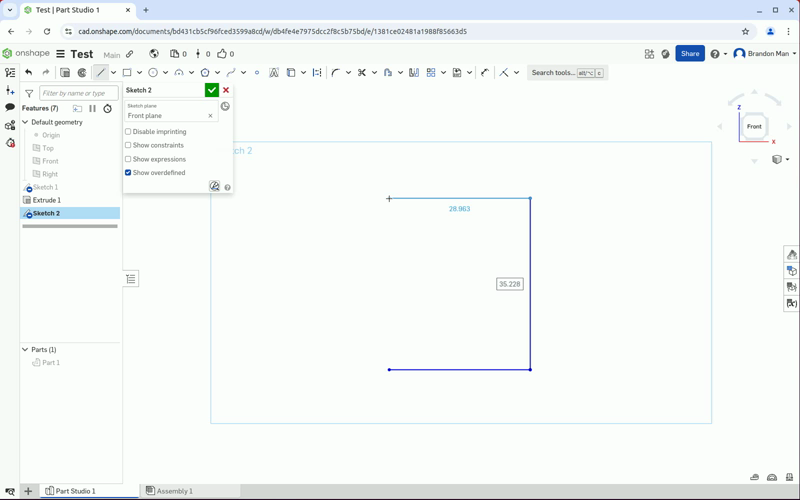
key_down(shift)
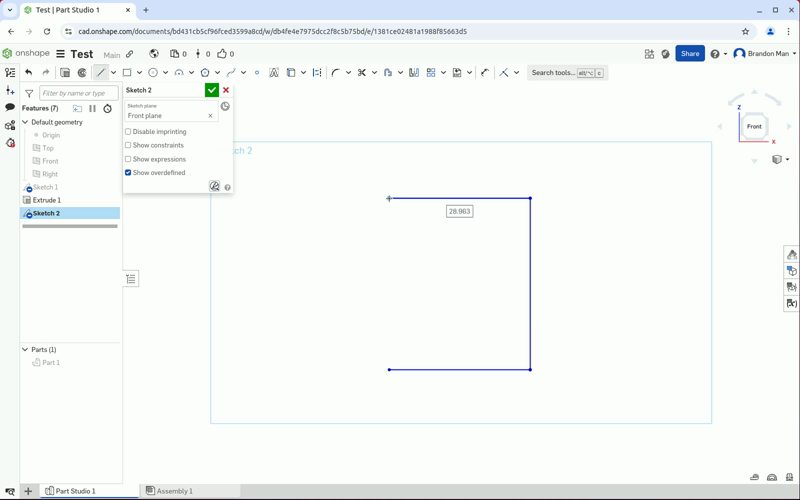
mouse_move(389, 369)
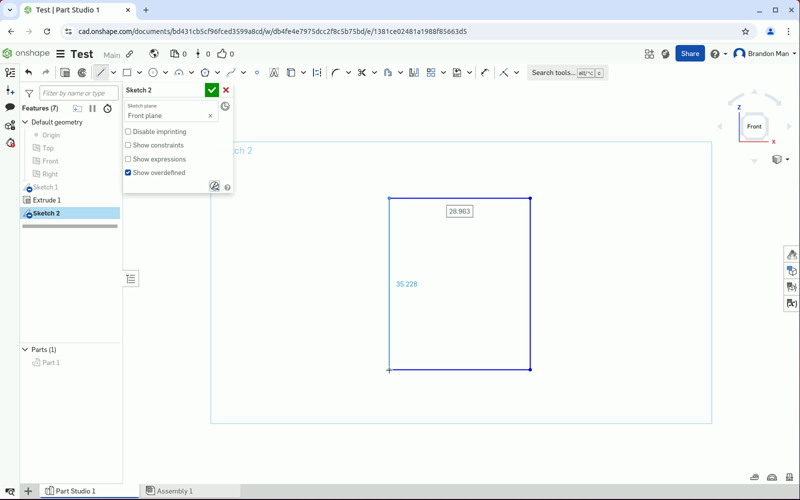
key_up(shift)
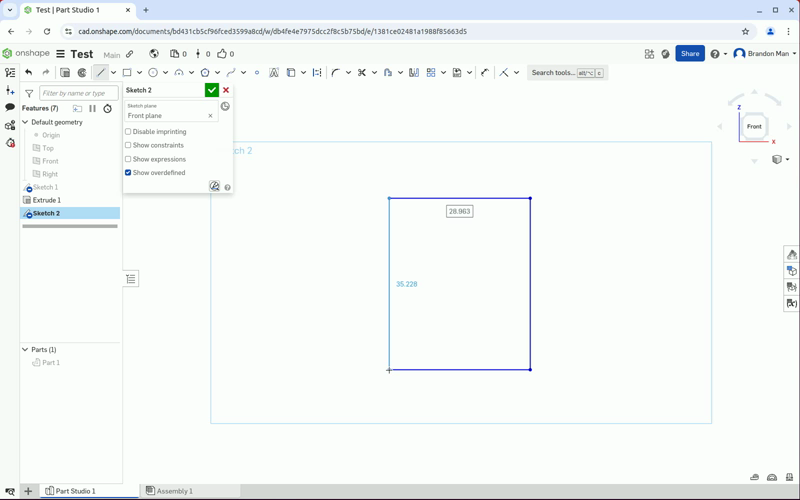
click(389, 369)
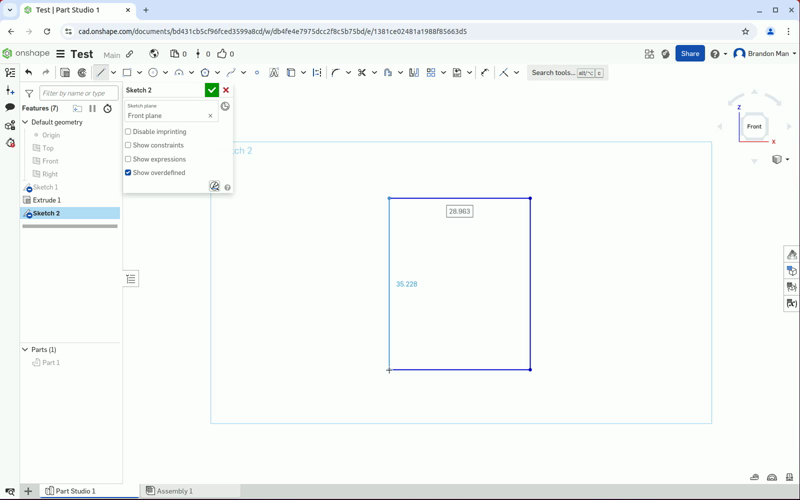
key(esc)
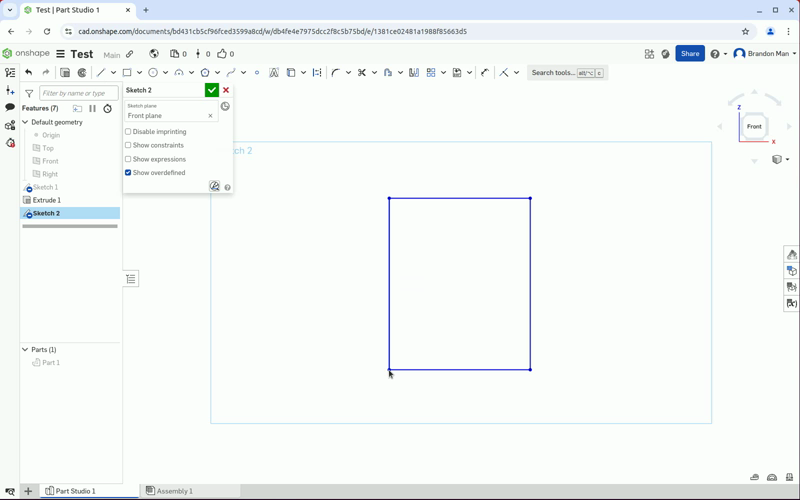
mouse_move(429, 220)
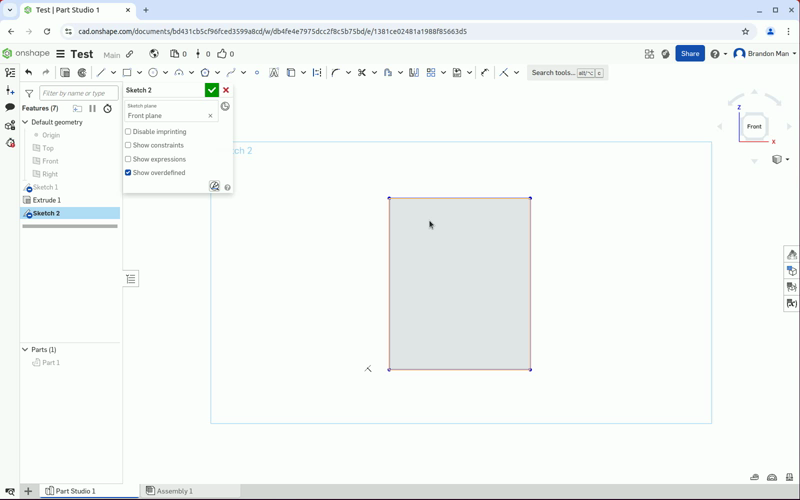
click(429, 220)
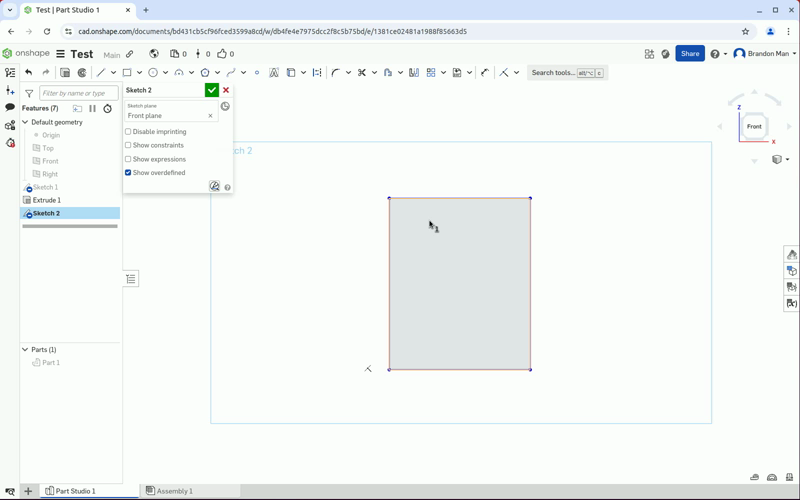
mouse_move(73, 352)
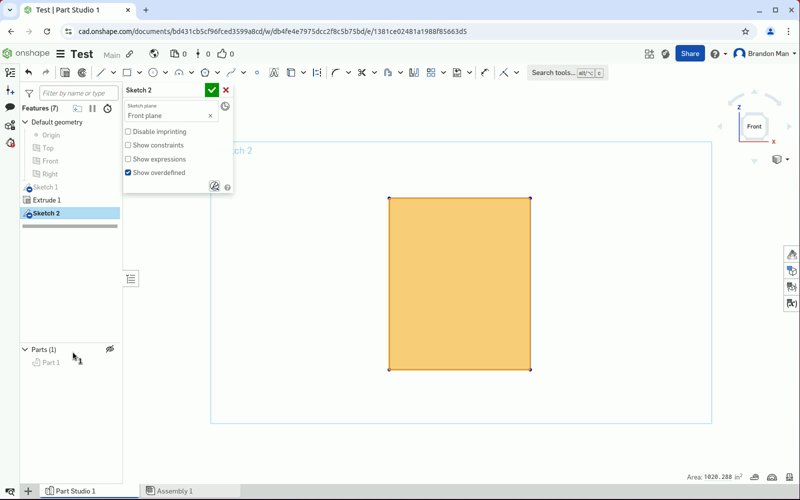
key(shift+y)
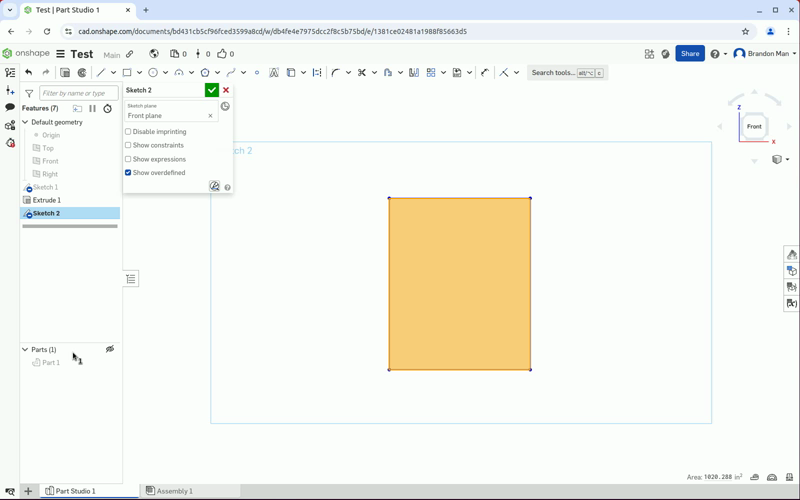
key(shift+e)
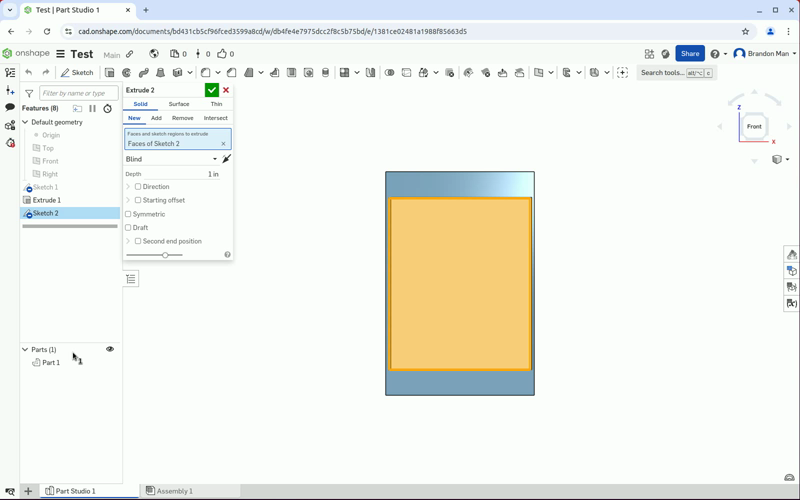
mouse_move(143, 106)
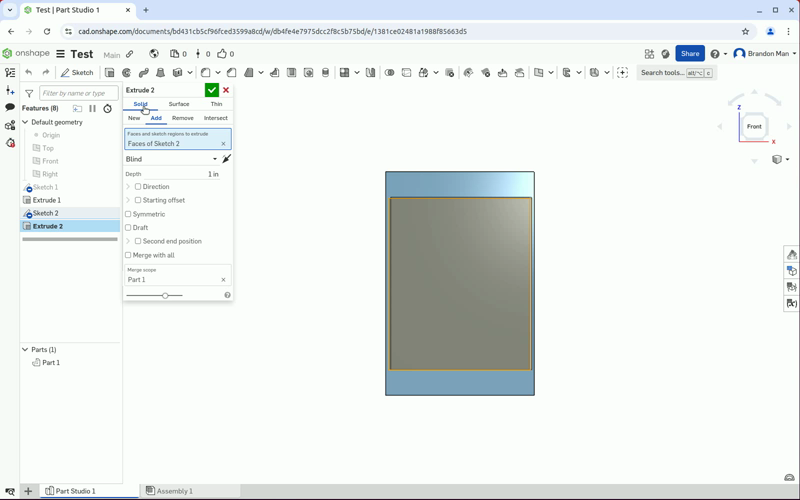
click(143, 106)
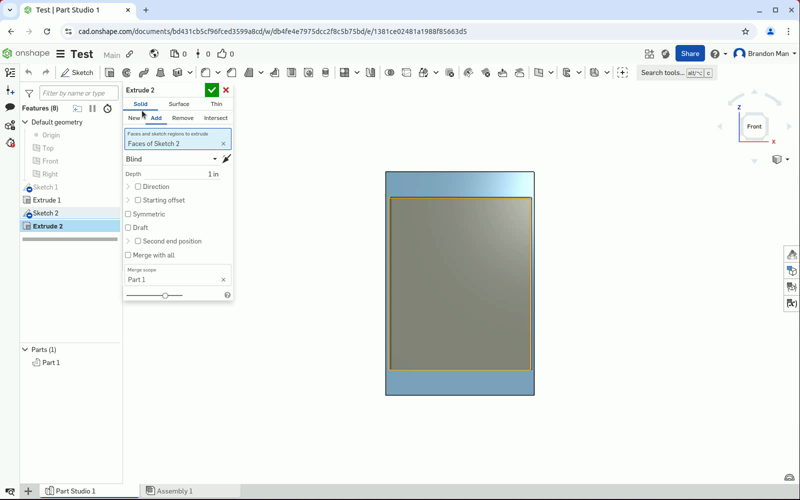
mouse_move(137, 120)
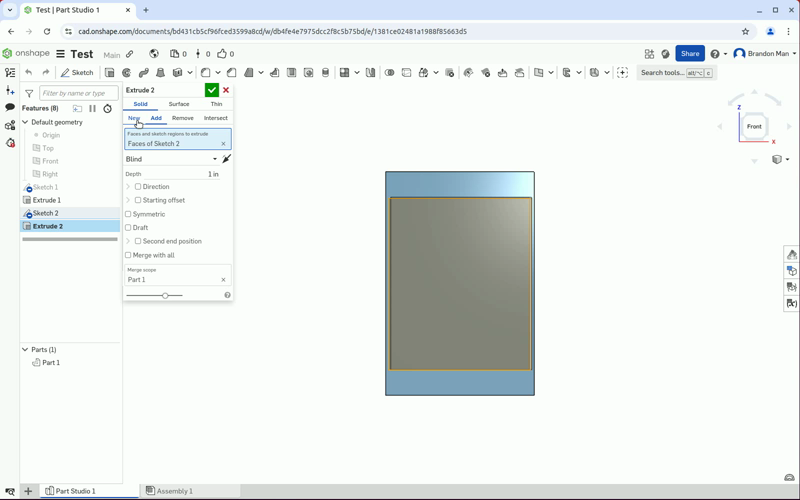
click(137, 120)
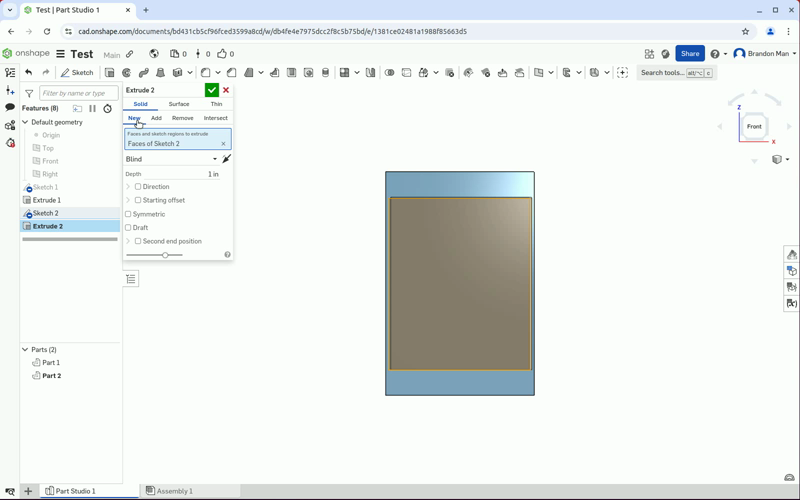
key(tab, 4)
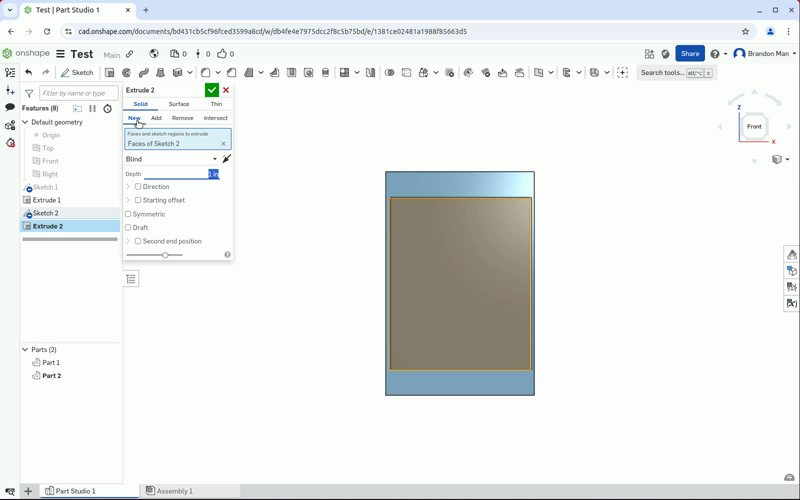
text(7.703)
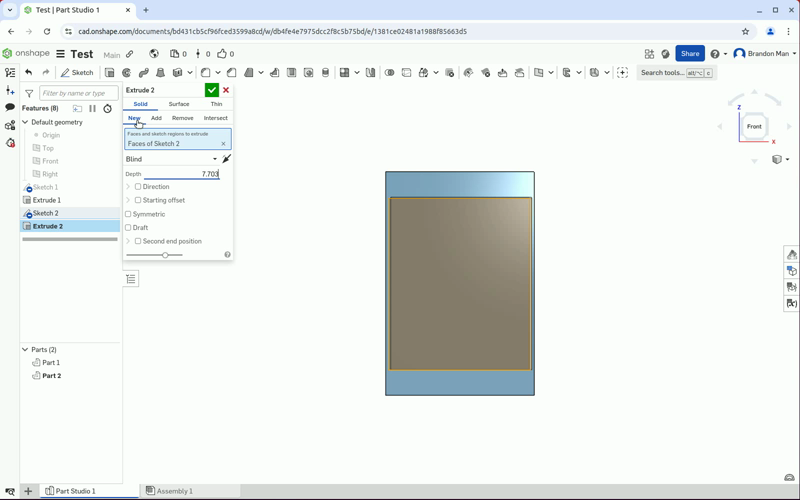
key(enter)
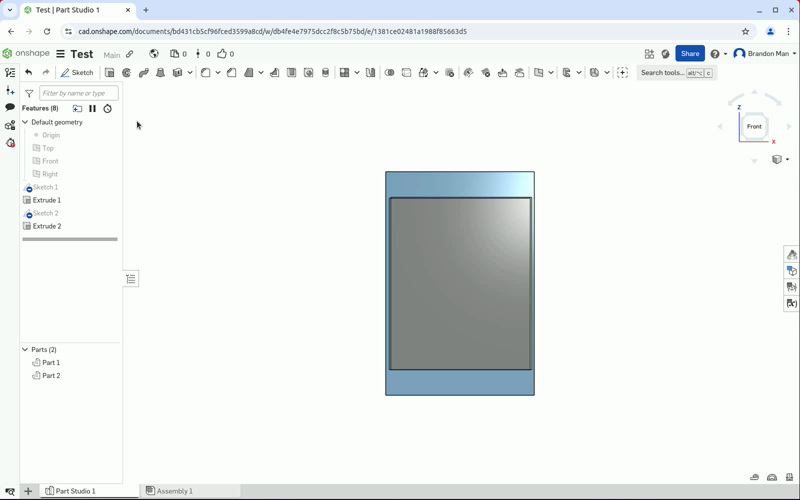
key(shift+h)
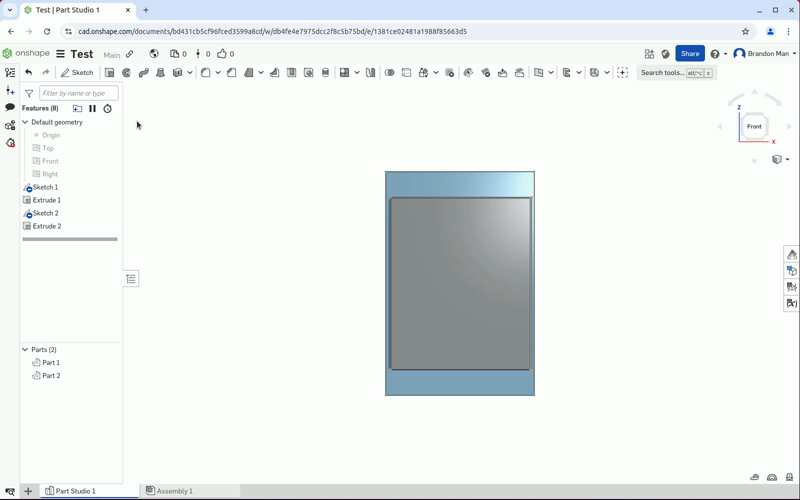
key(shift+h)
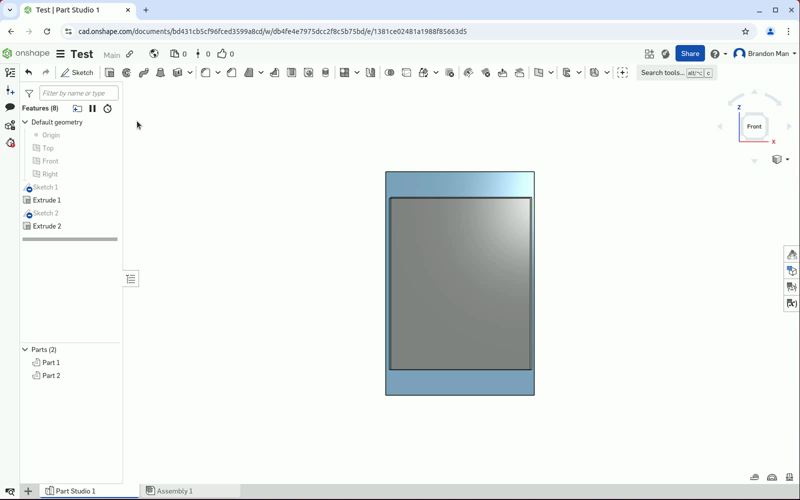
mouse_move(73, 189)
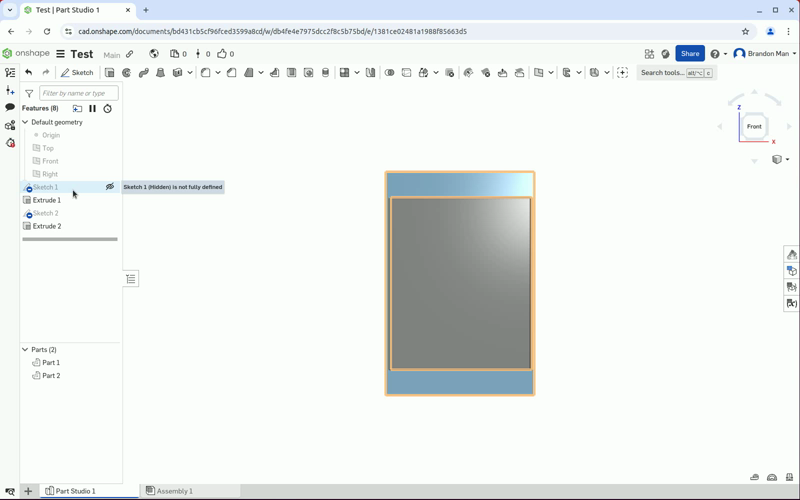
click(73, 189)
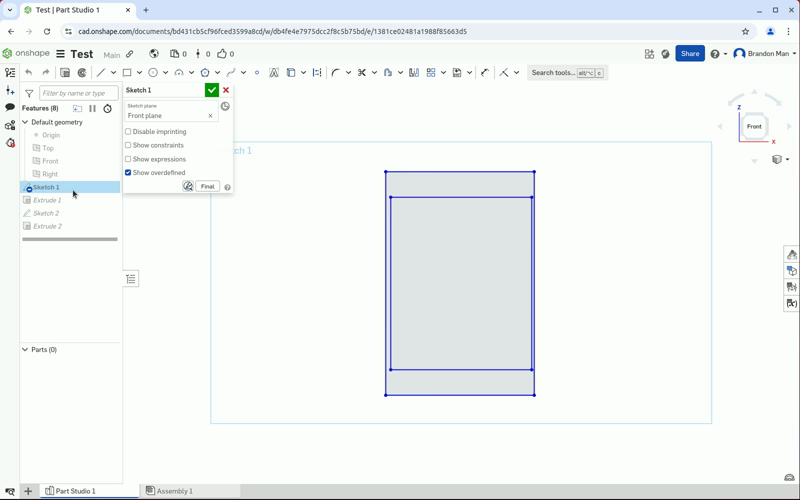
mouse_move(229, 92)
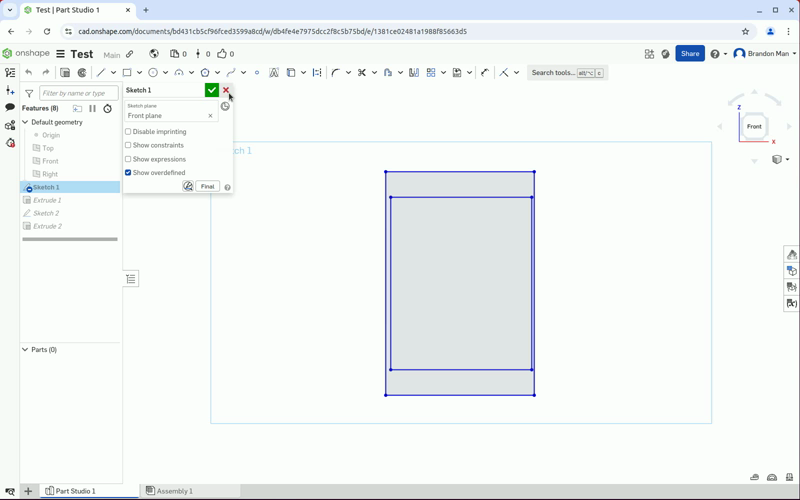
click(229, 92)
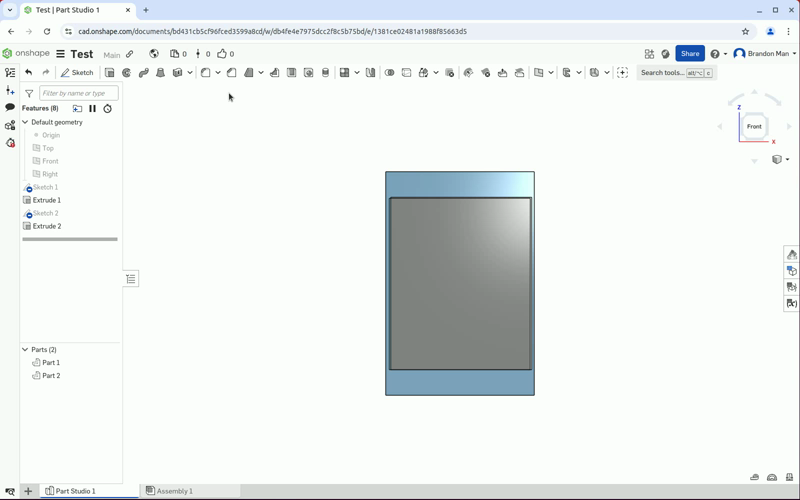
mouse_move(541, 75)
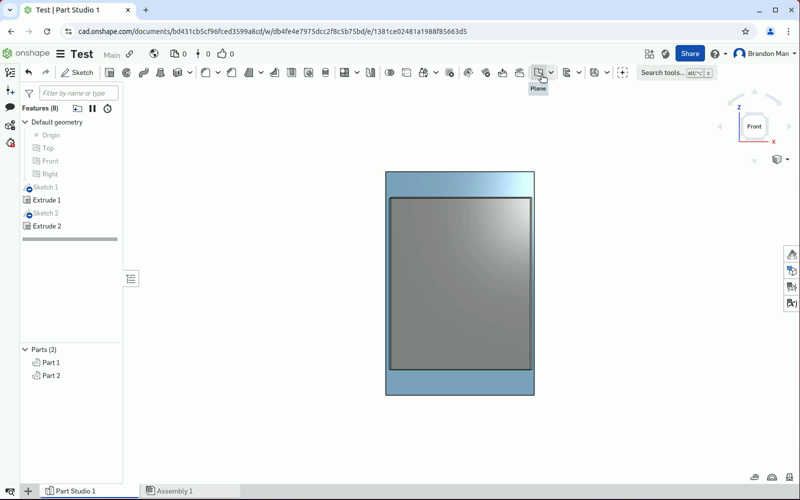
click(541, 75)
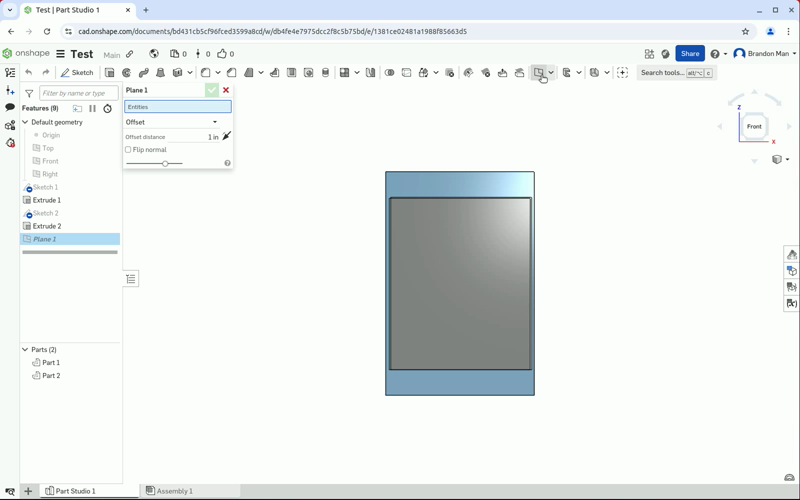
mouse_move(73, 163)
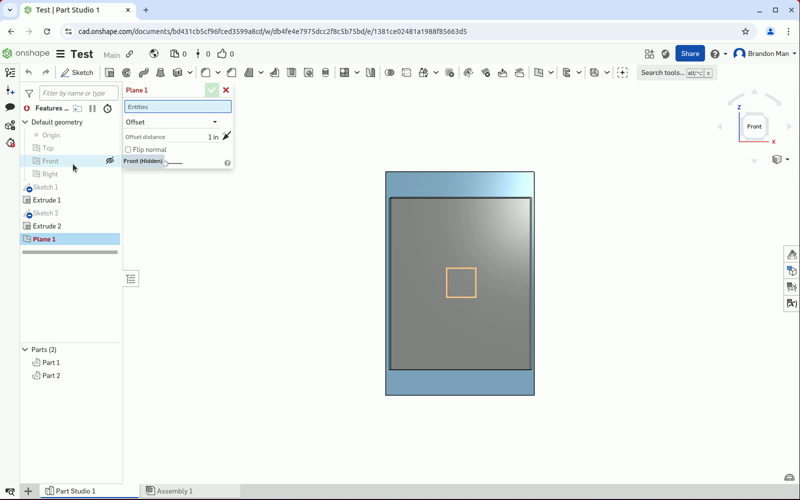
click(73, 163)
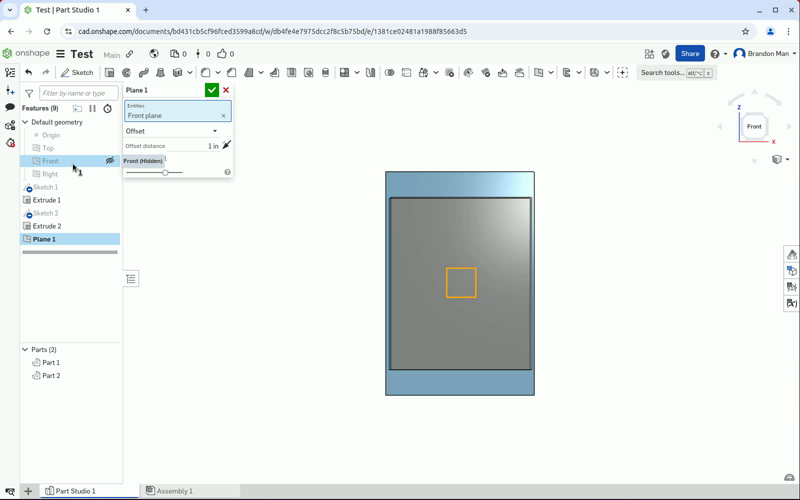
key(tab, 2)
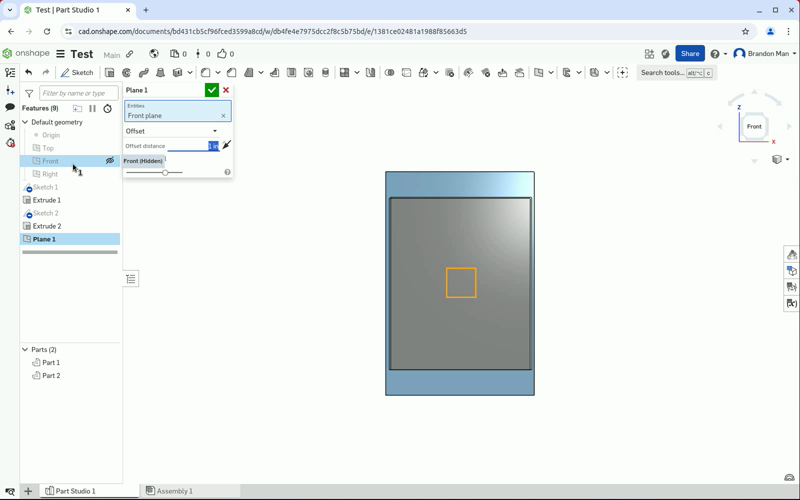
text(7.703)
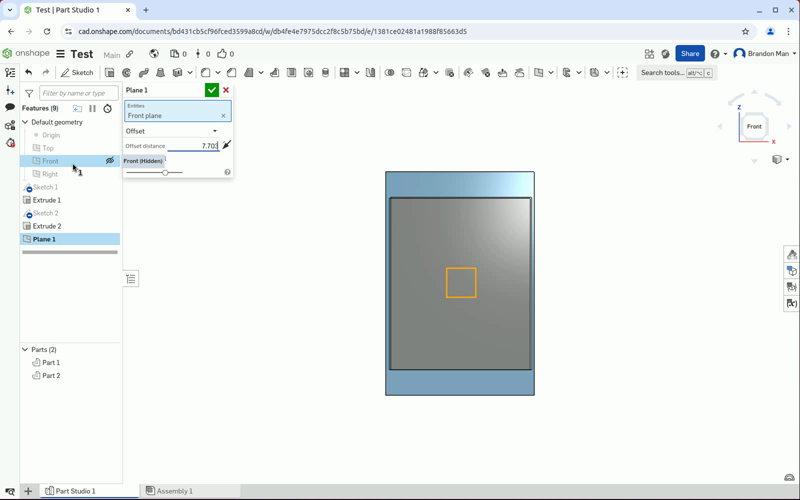
key(enter, 2)
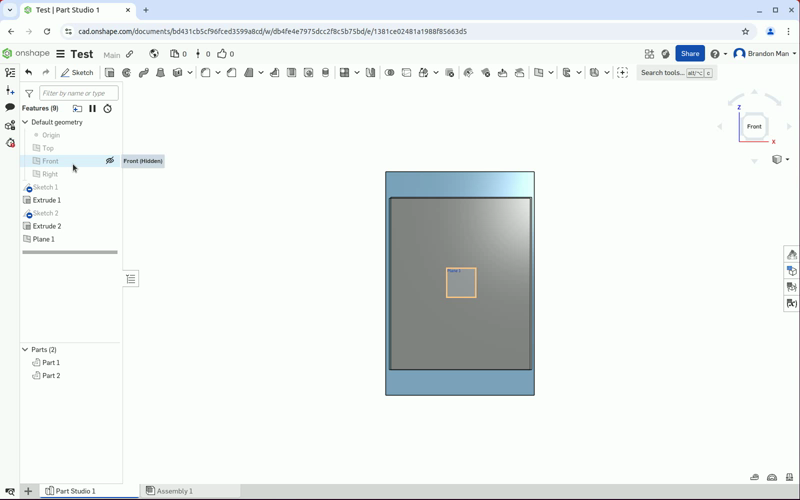
key(shift+s)
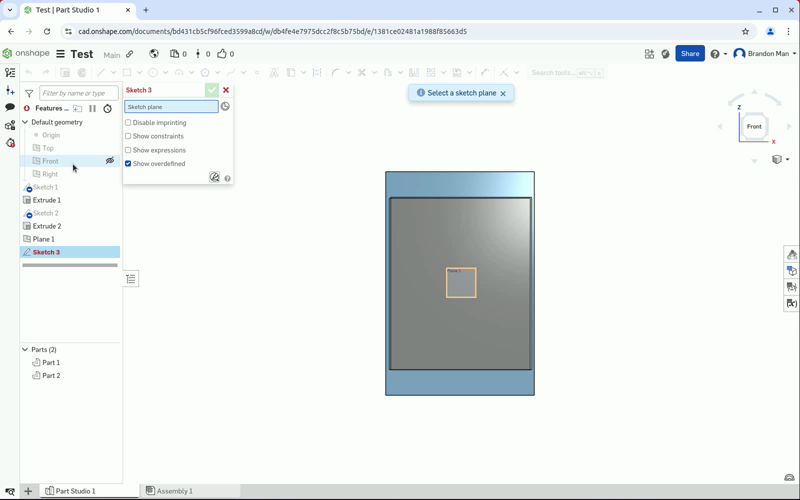
mouse_move(73, 241)
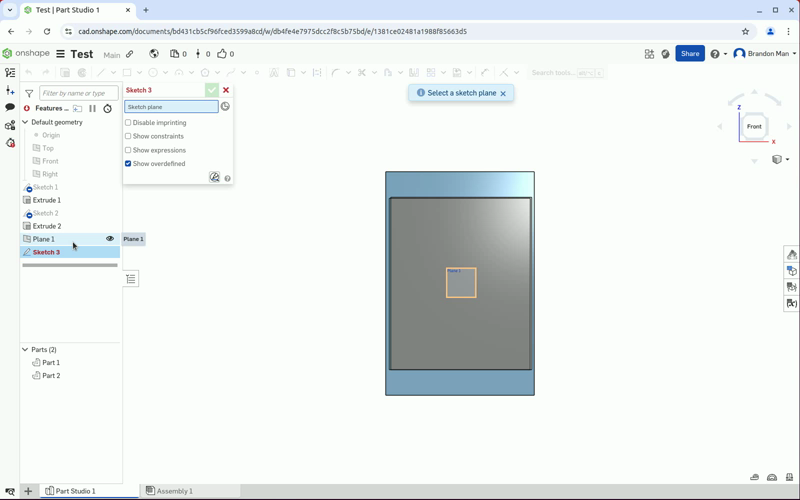
click(73, 241)
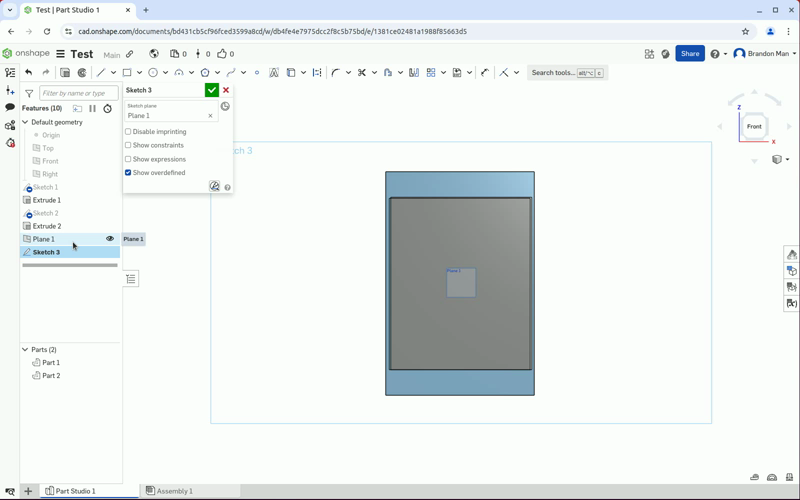
mouse_move(73, 352)
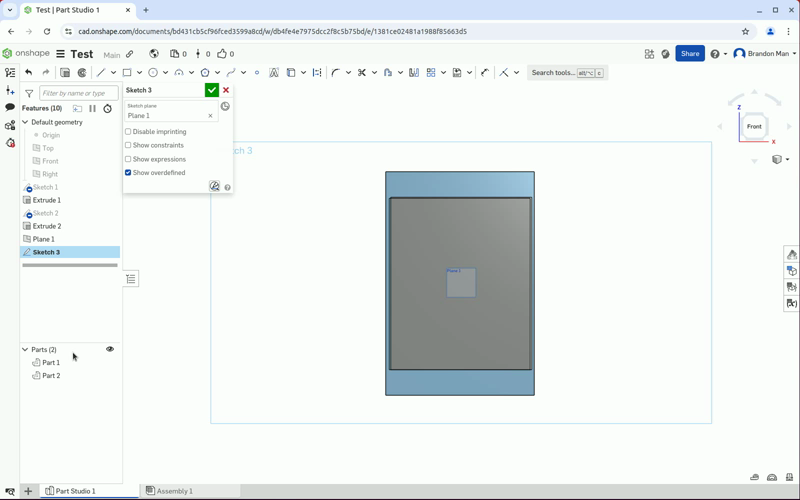
key(y)
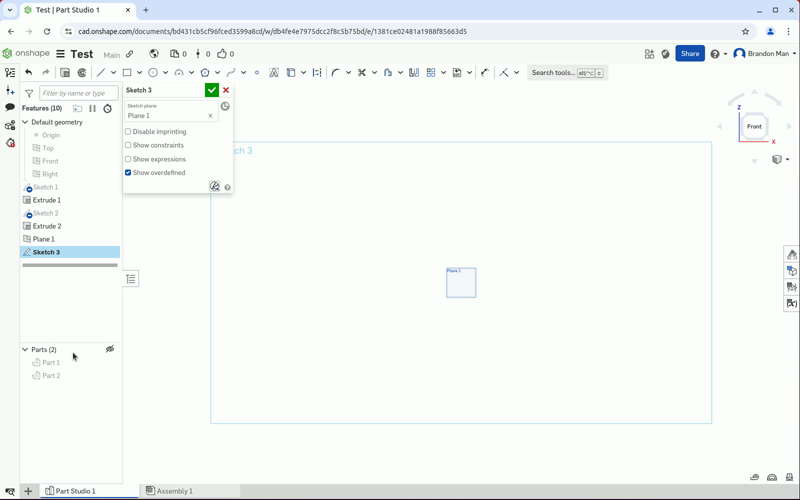
key(l)
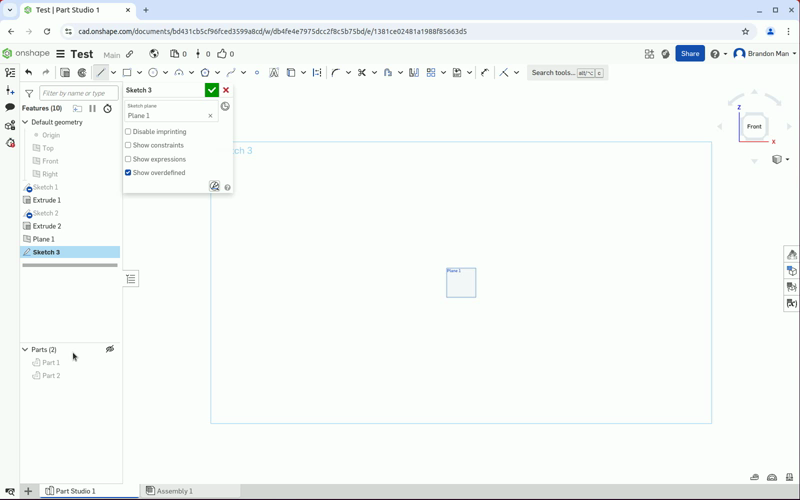
key_down(shift)
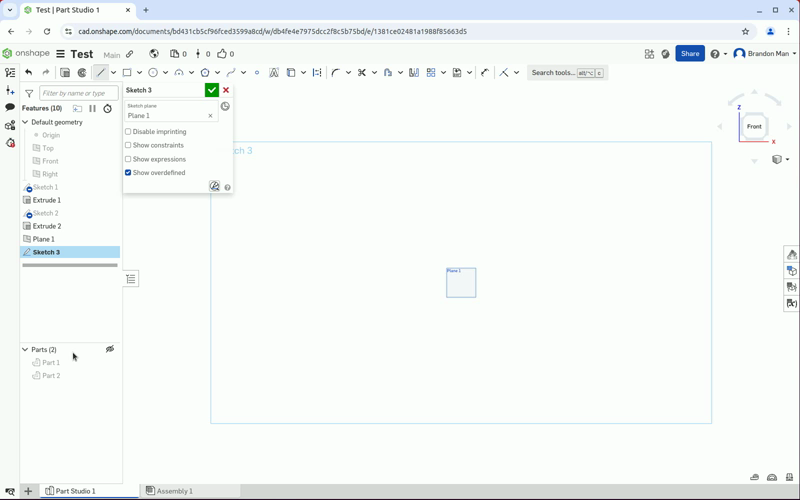
mouse_move(404, 354)
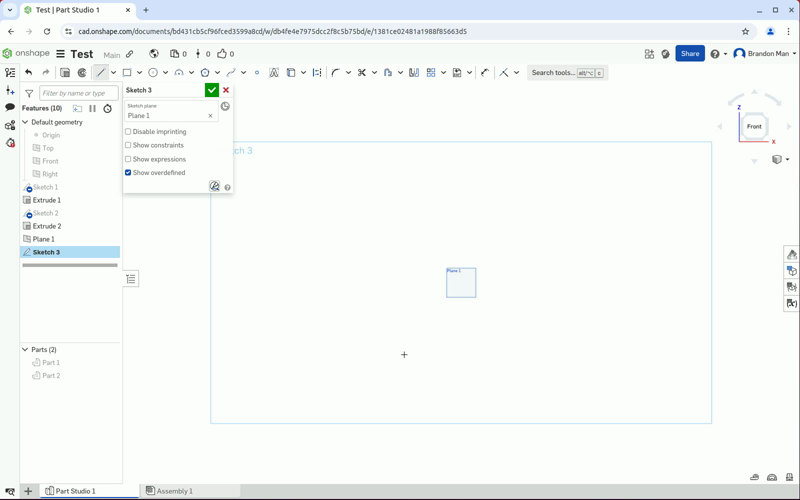
click(404, 354)
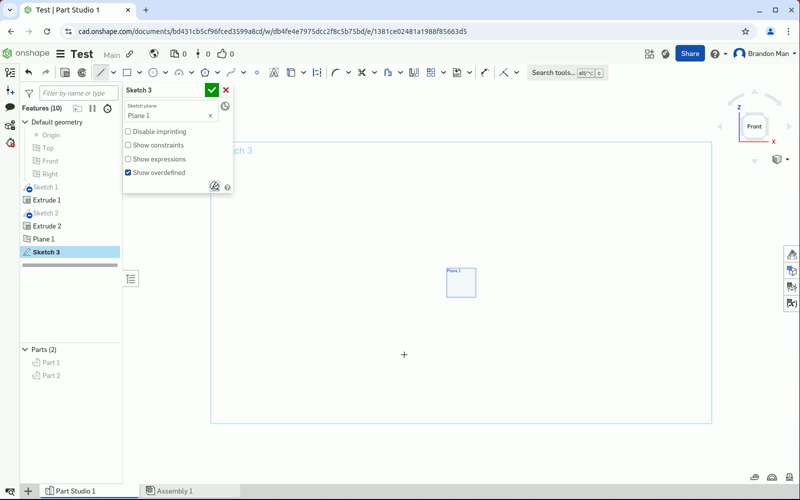
key_up(shift)
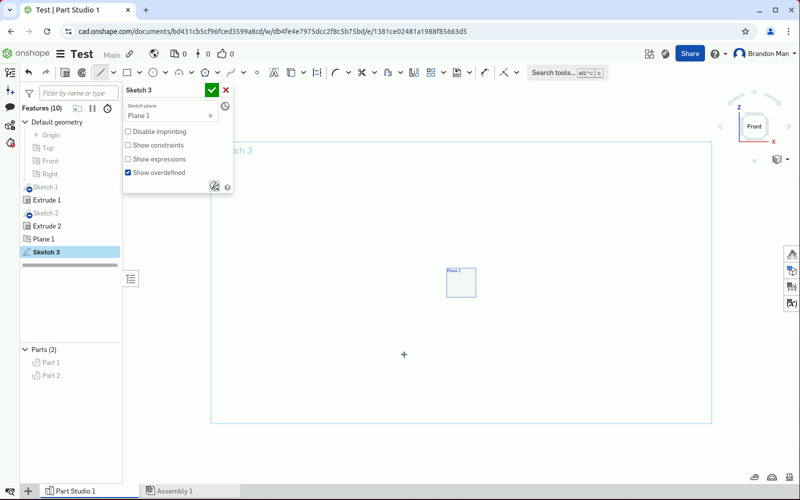
key_down(shift)
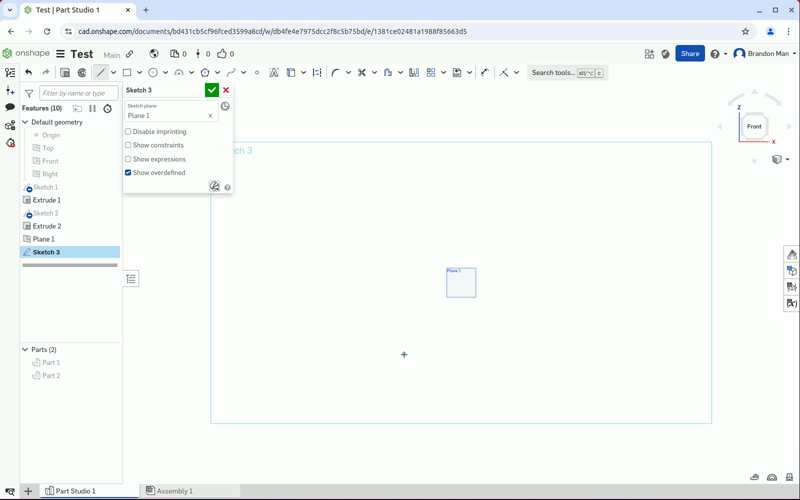
mouse_move(517, 354)
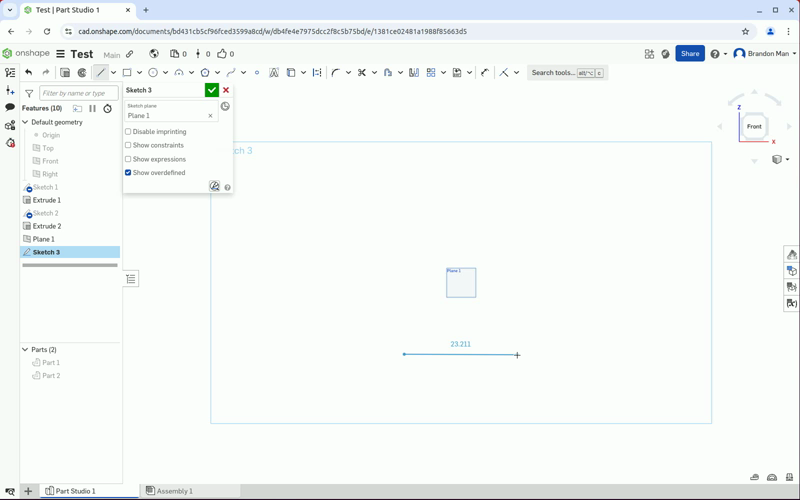
click(517, 354)
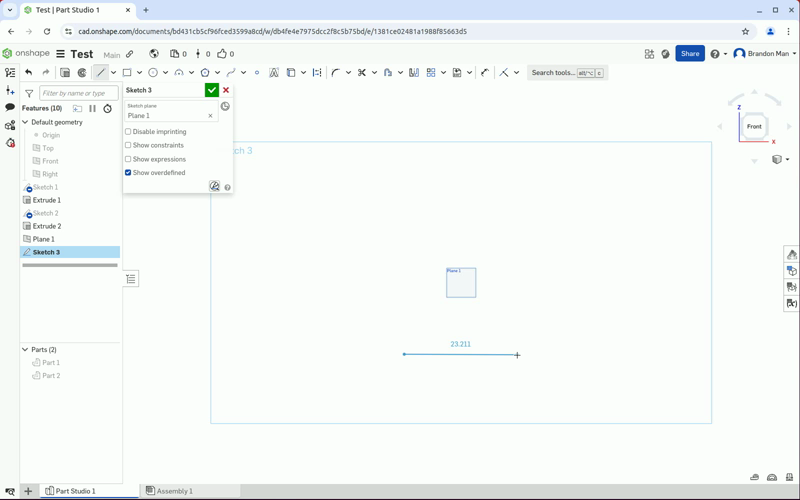
key_up(shift)
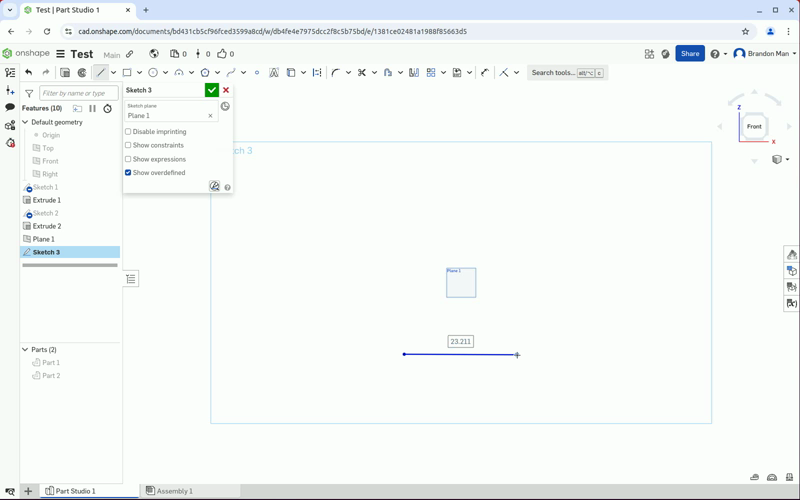
key_down(shift)
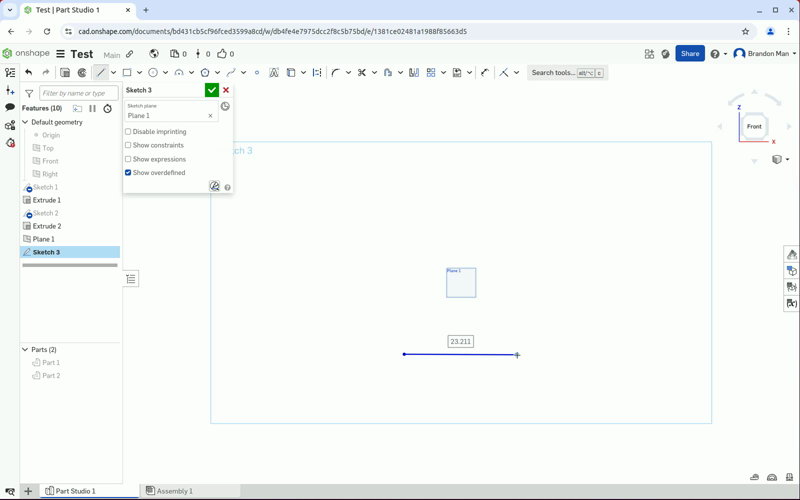
mouse_move(517, 211)
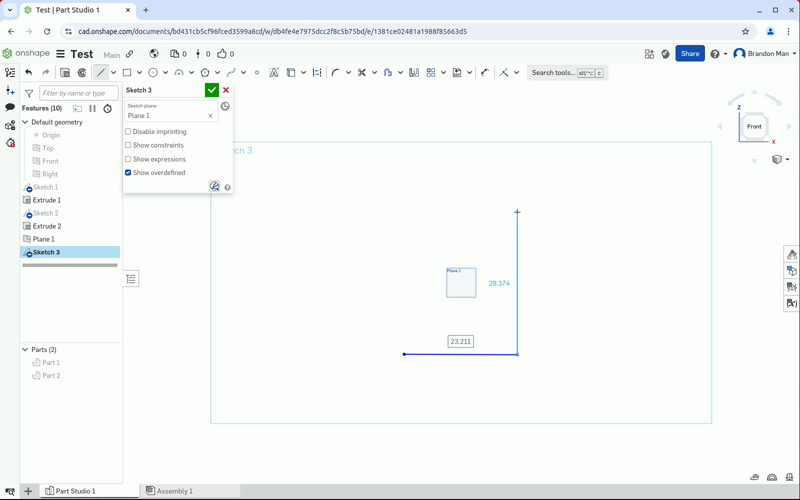
click(517, 211)
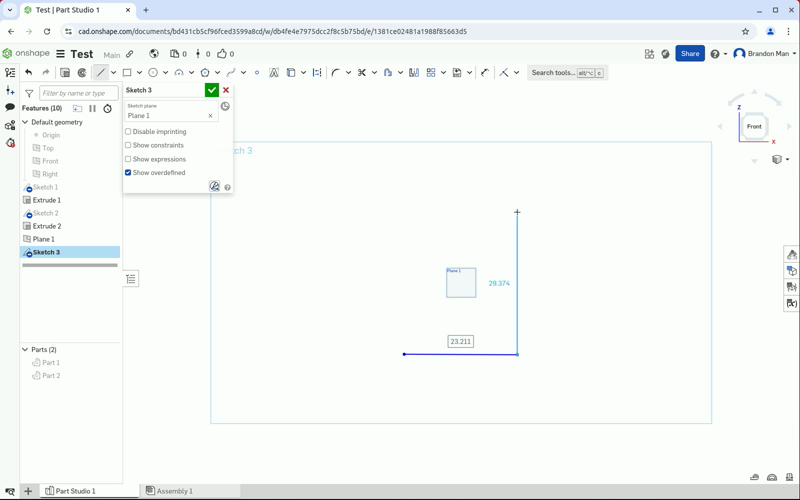
key_up(shift)
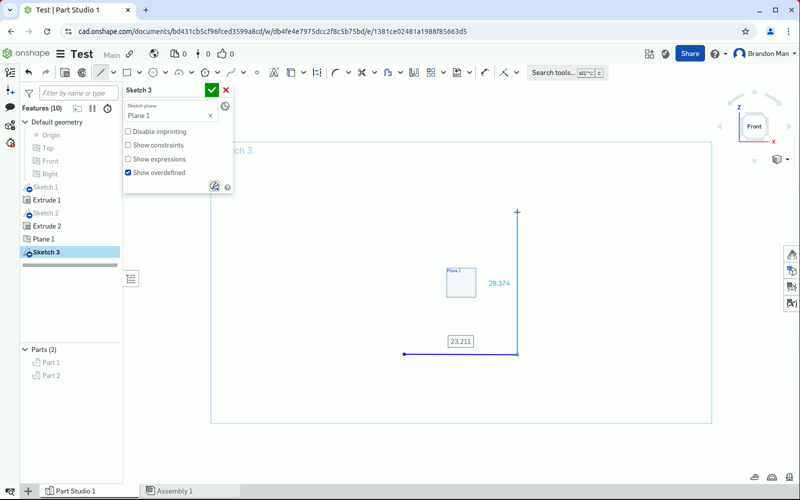
key_down(shift)
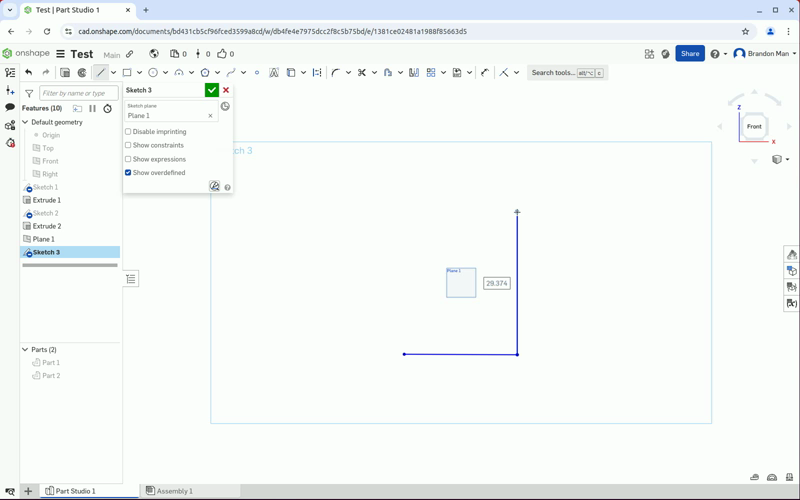
mouse_move(404, 211)
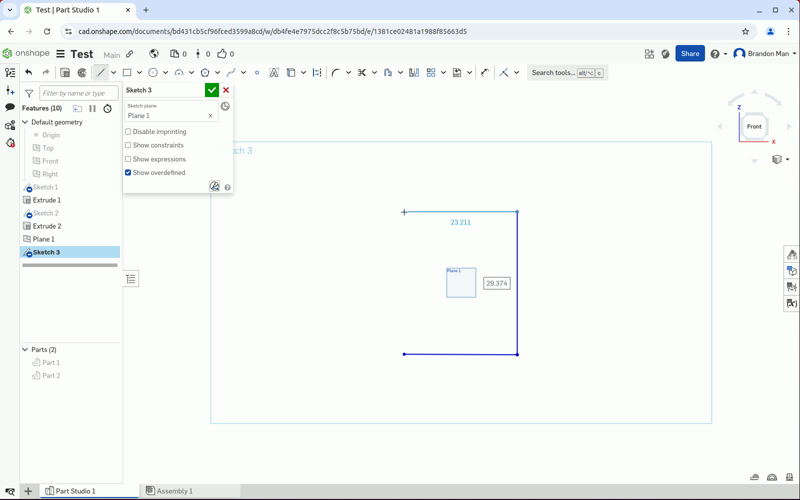
click(404, 211)
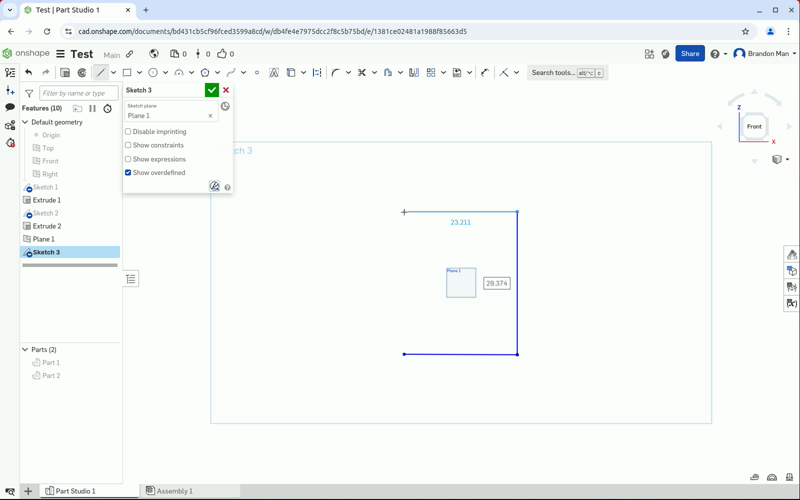
key_up(shift)
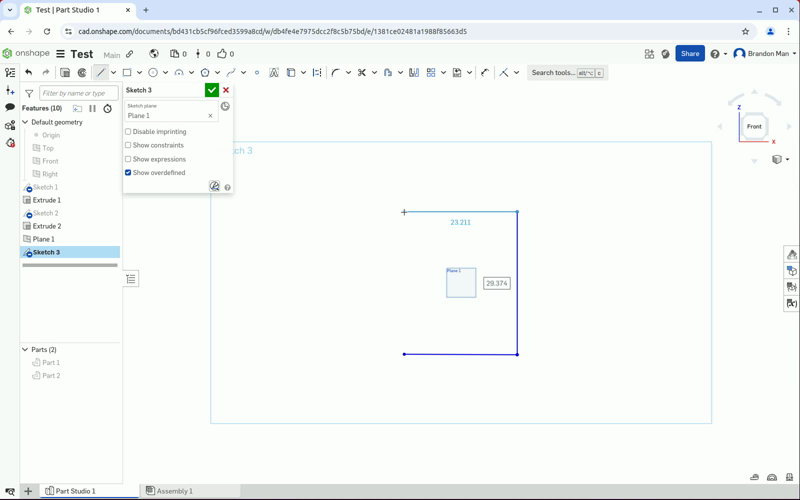
key_down(shift)
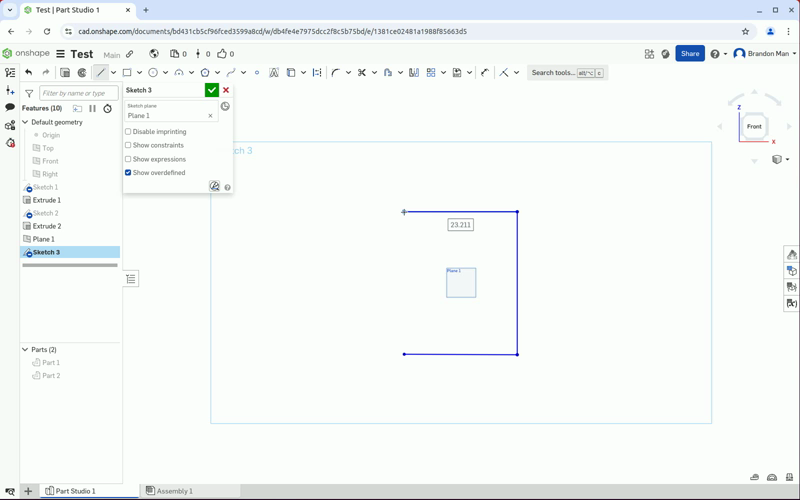
mouse_move(404, 354)
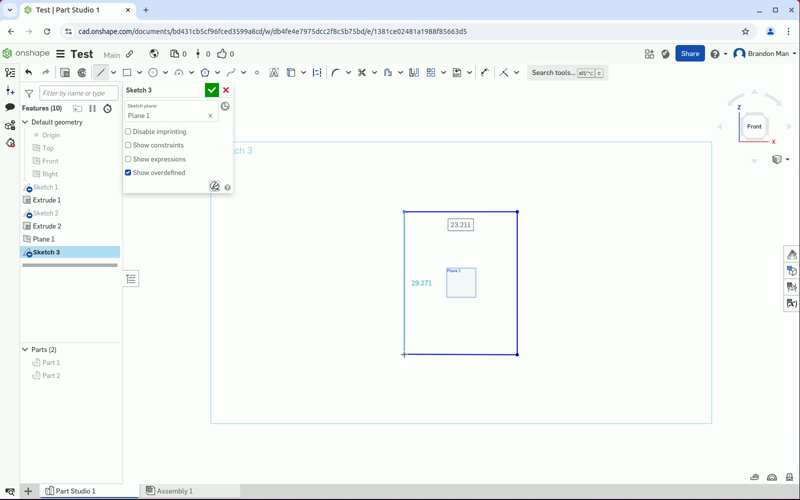
key_up(shift)
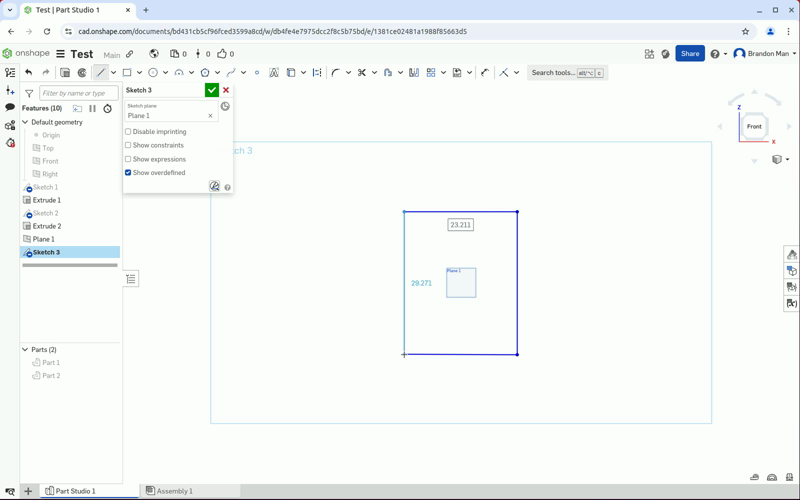
click(404, 354)
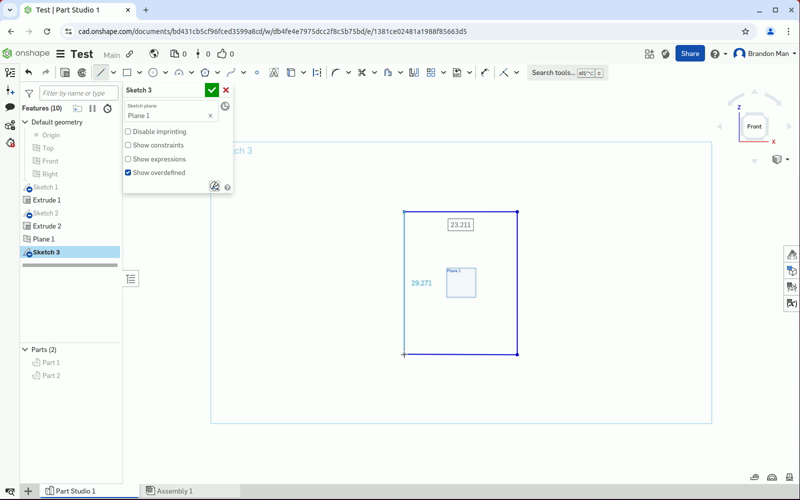
key(esc)
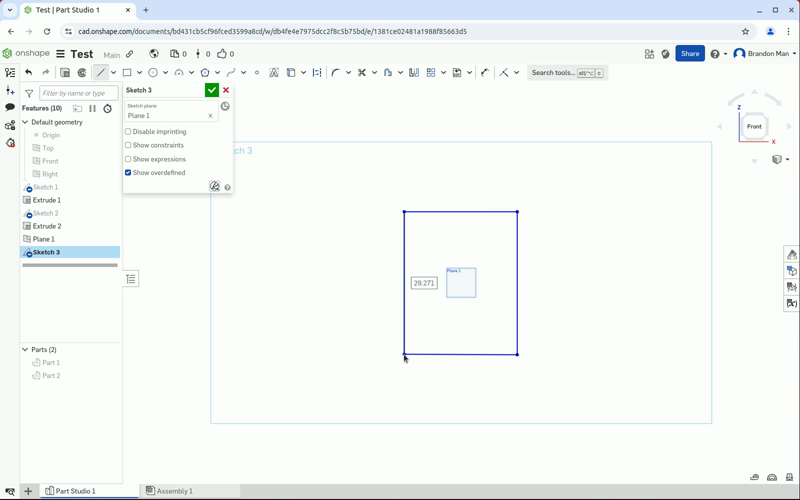
mouse_move(492, 333)
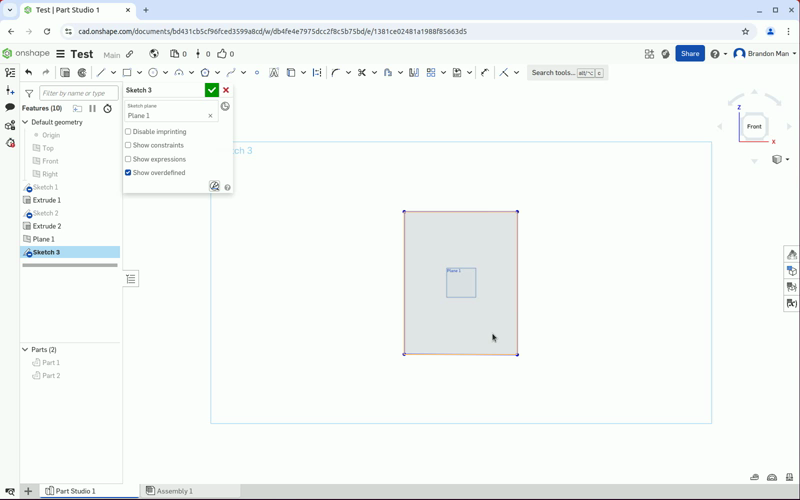
click(492, 333)
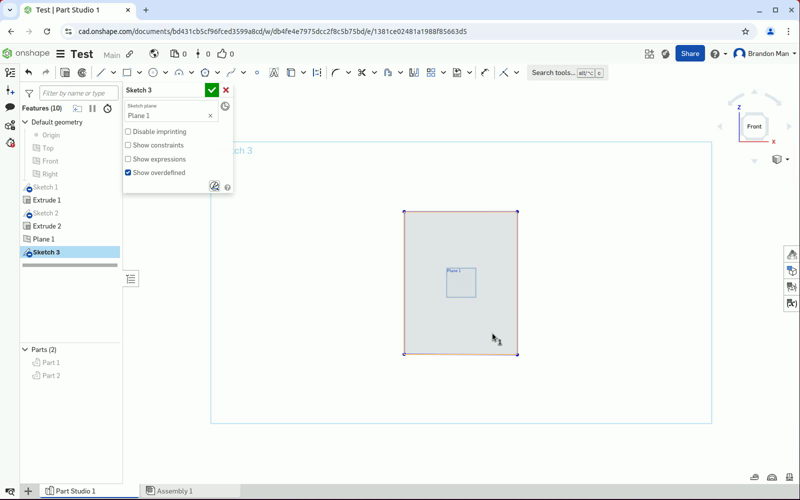
mouse_move(73, 352)
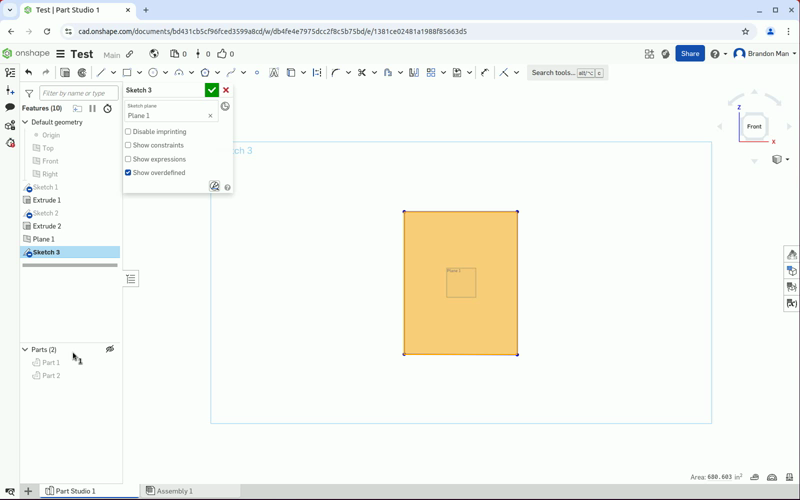
key(shift+y)
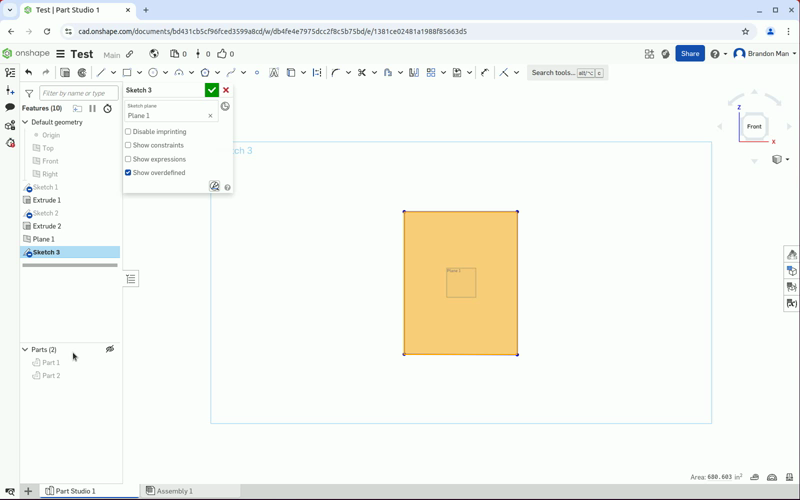
key(shift+e)
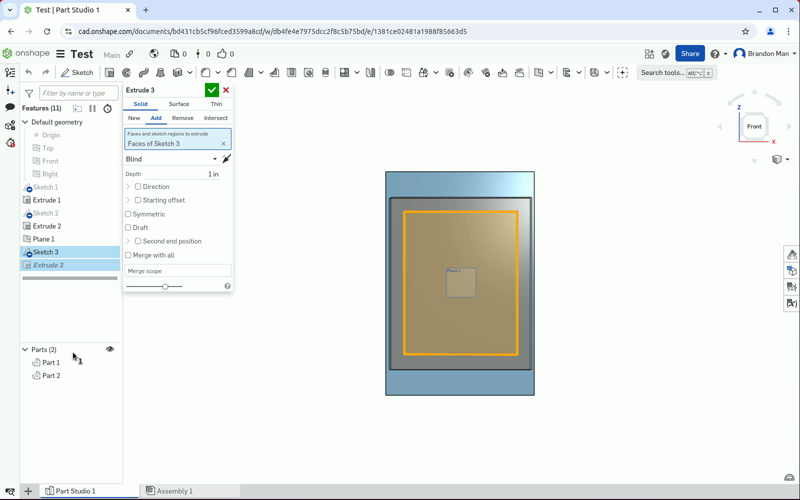
mouse_move(143, 106)
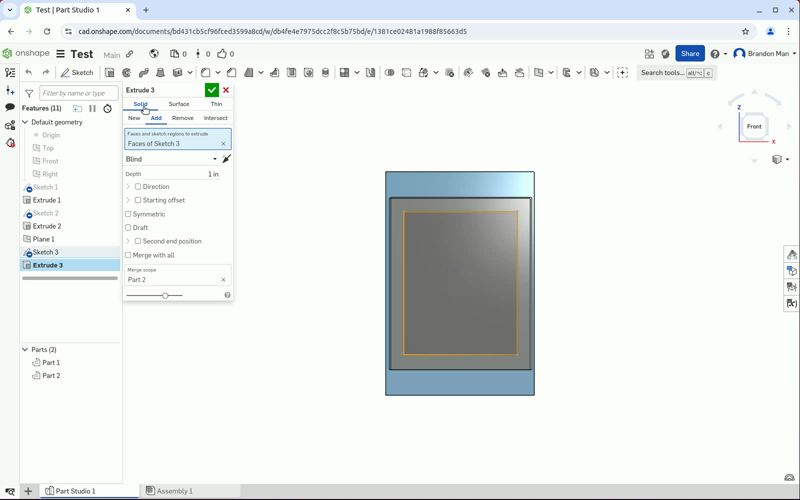
click(143, 106)
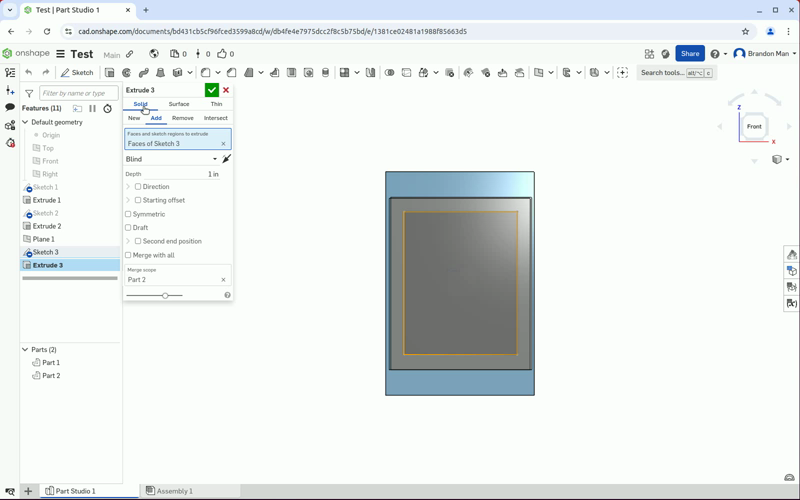
mouse_move(137, 120)
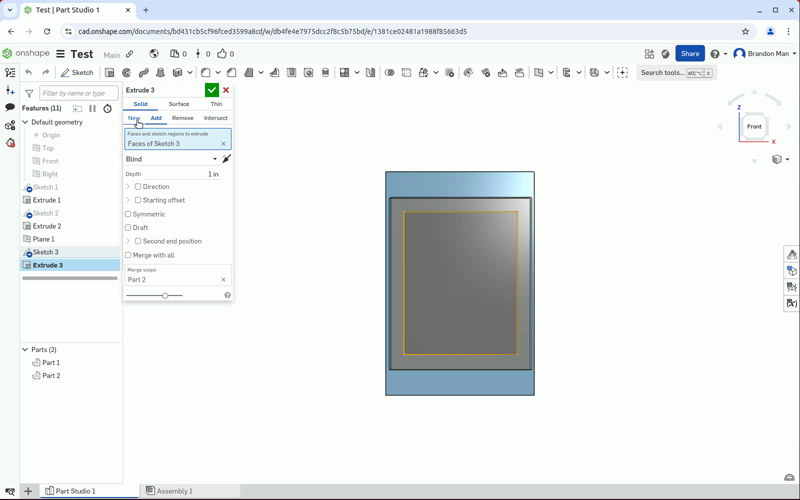
click(137, 120)
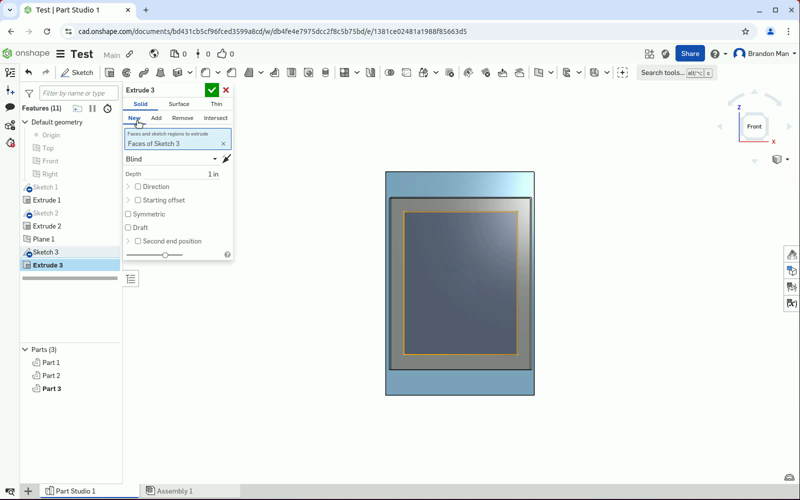
key(tab, 4)
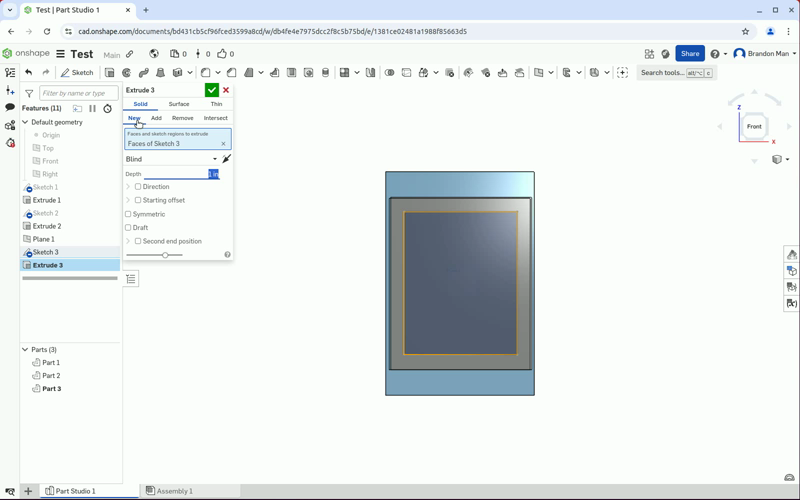
text(15.405)
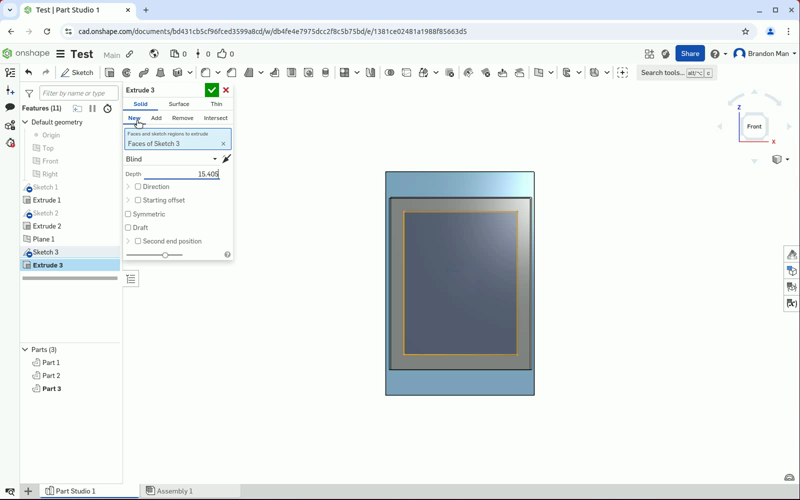
key(enter)
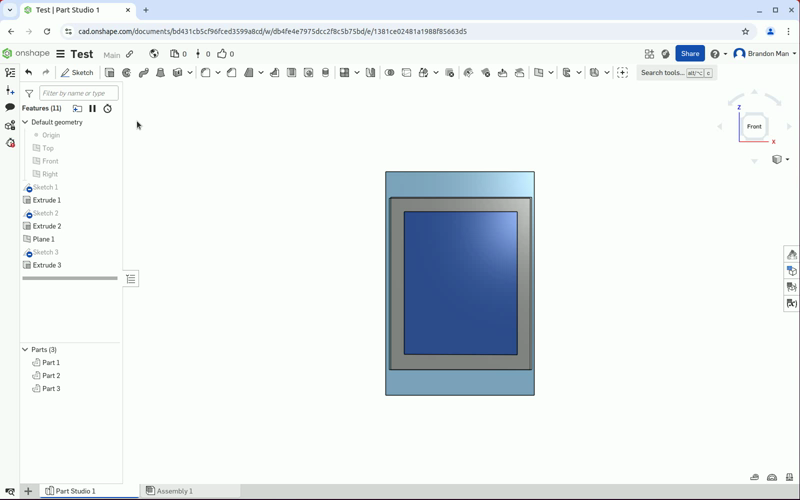
key(shift+h)
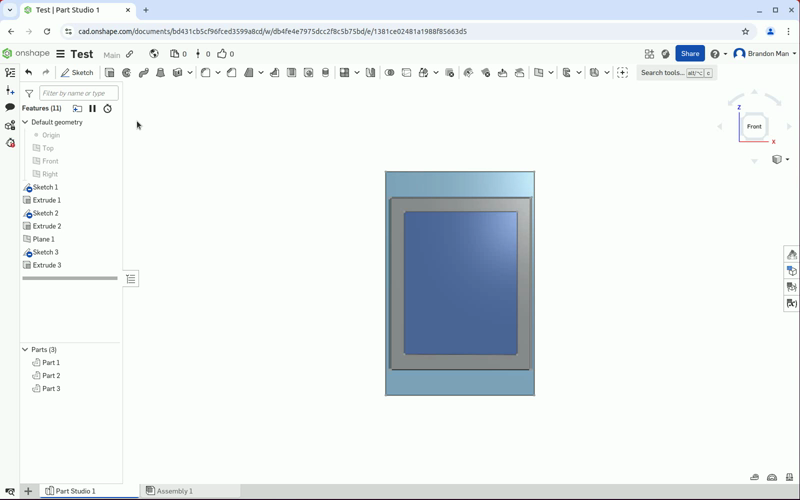
key(shift+h)
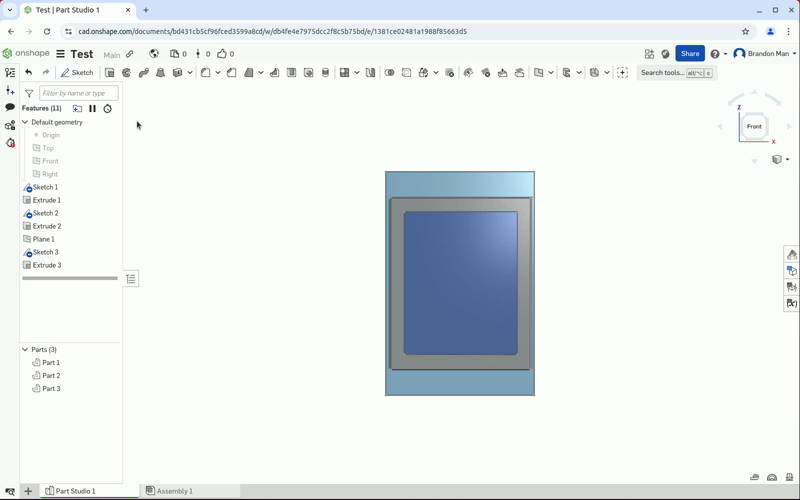
key(shift+7)
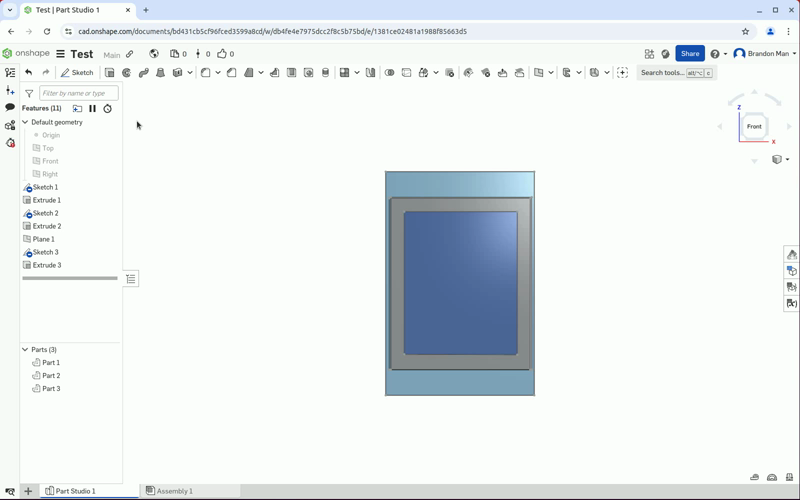
key(left, 2)
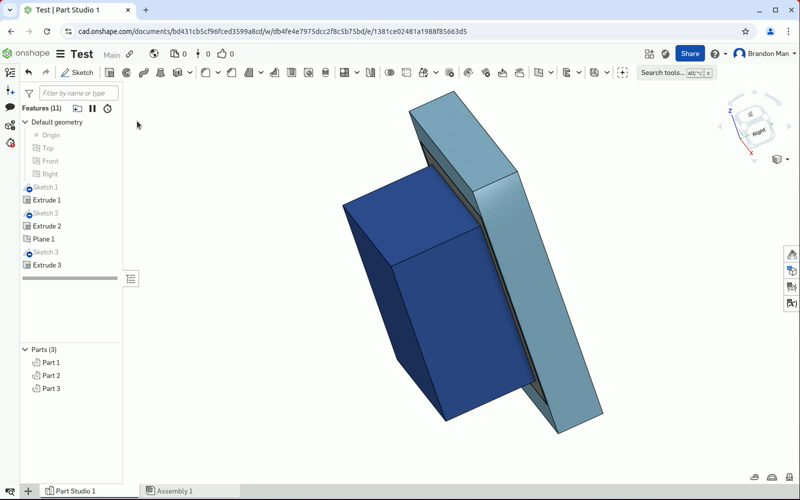
key(down, 2)
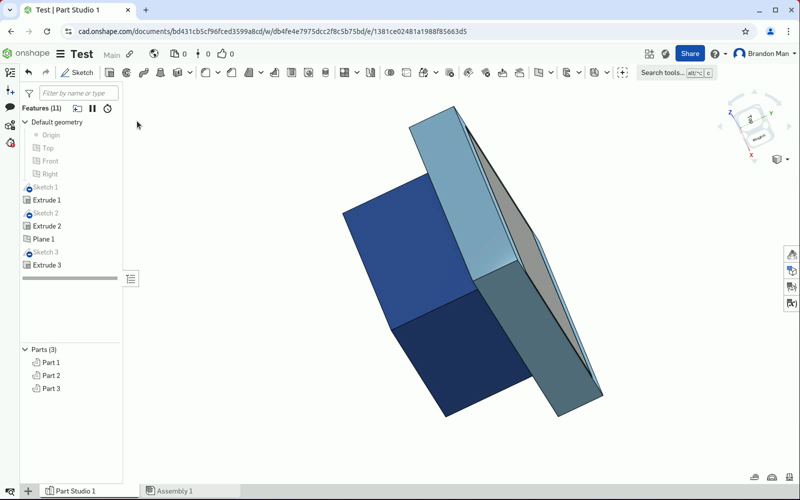
key(up, 2)
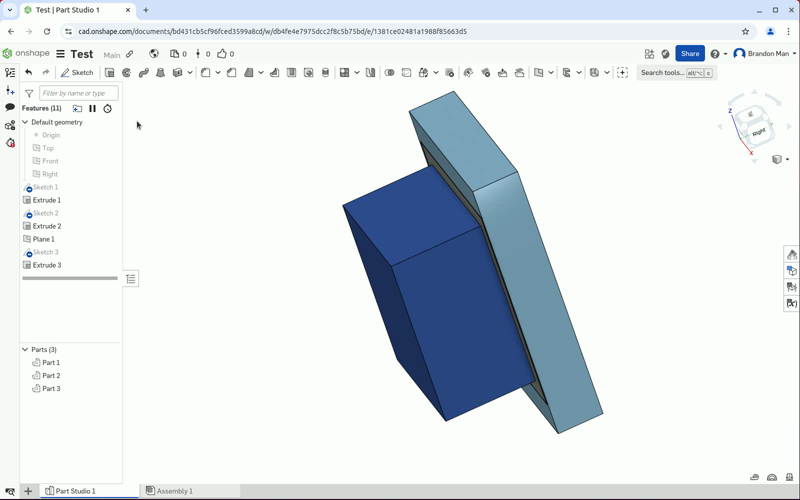
key(right, 2)
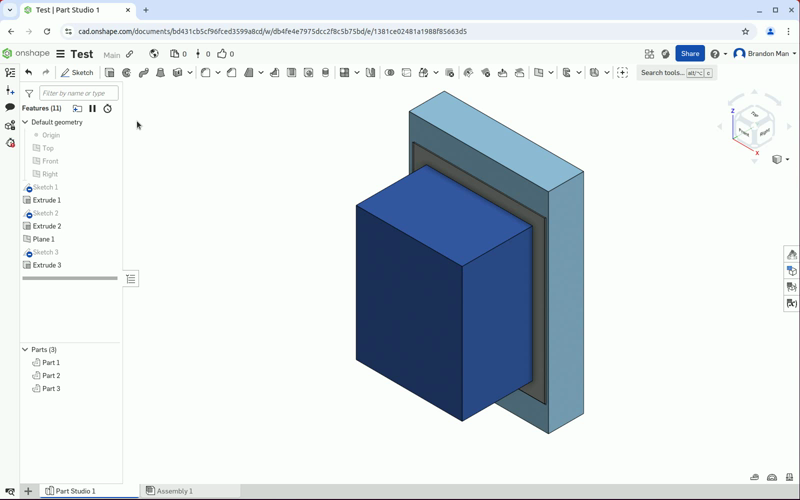
mouse_move(73, 189)
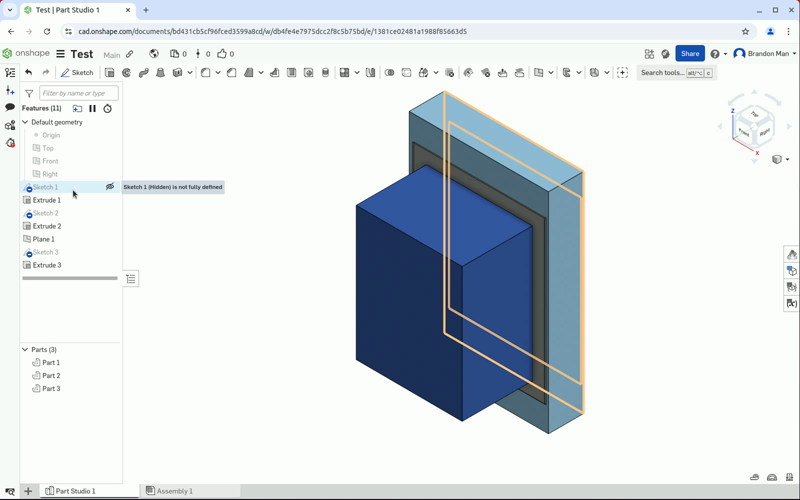
click(73, 189)